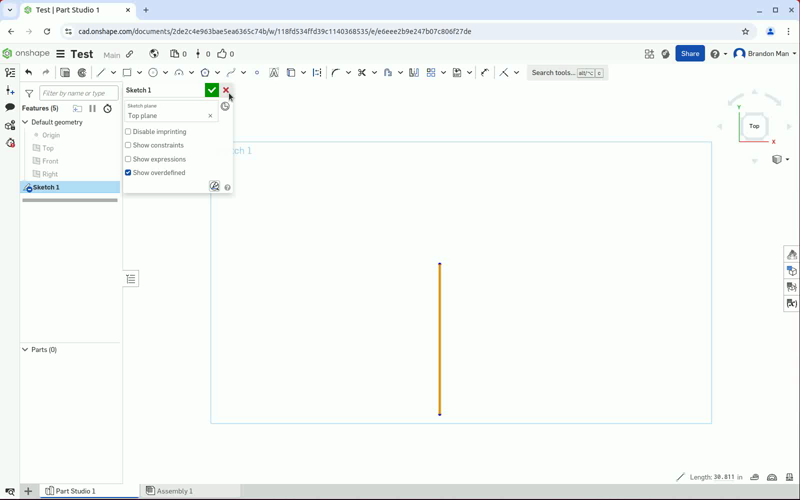
key(shift+h)
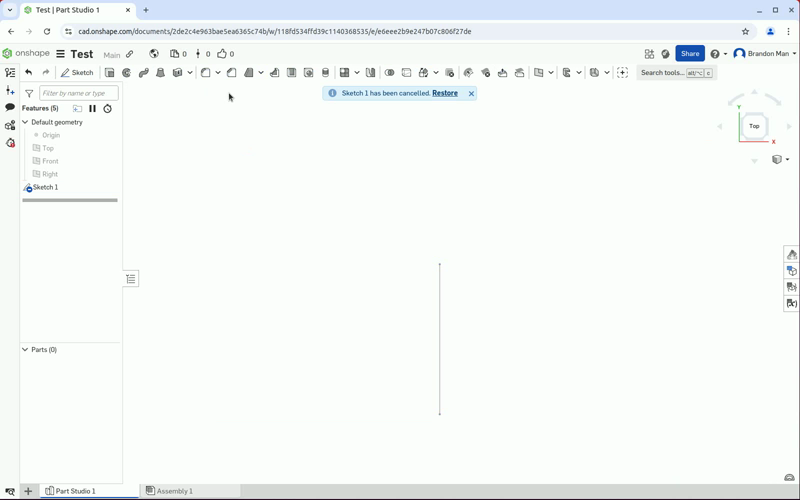
key(shift+s)
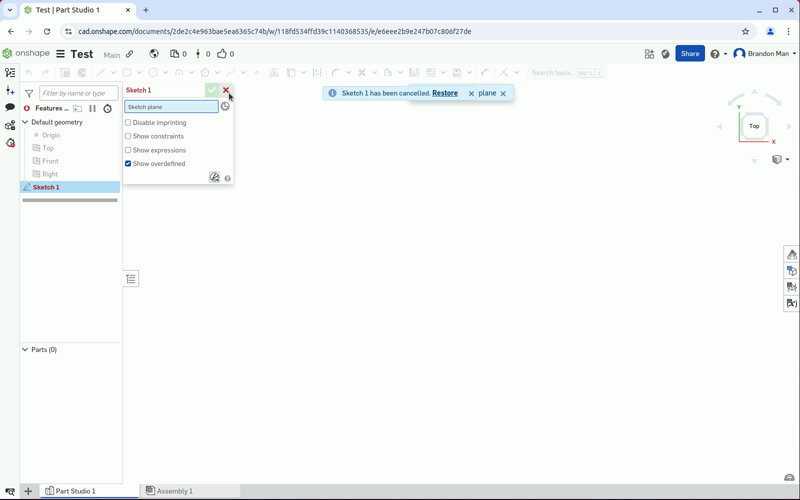
mouse_move(73, 150)
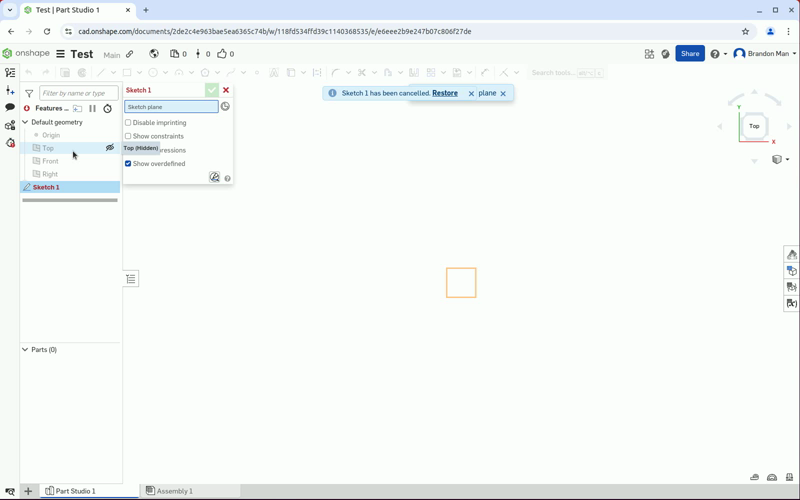
click(73, 150)
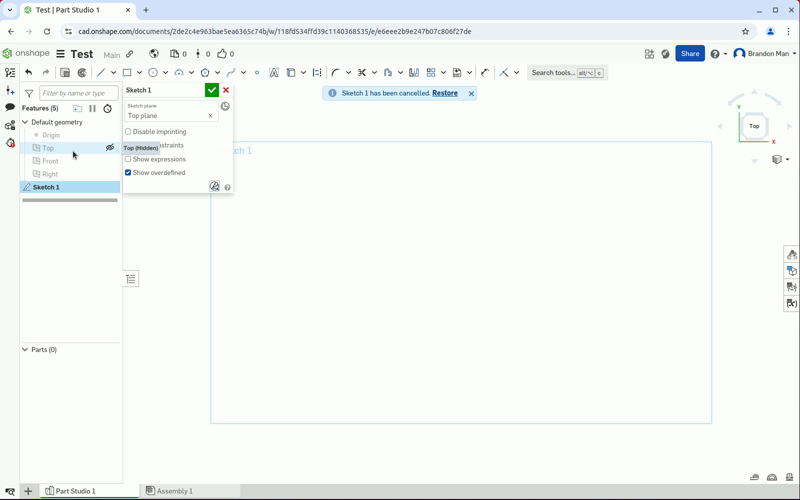
mouse_move(73, 352)
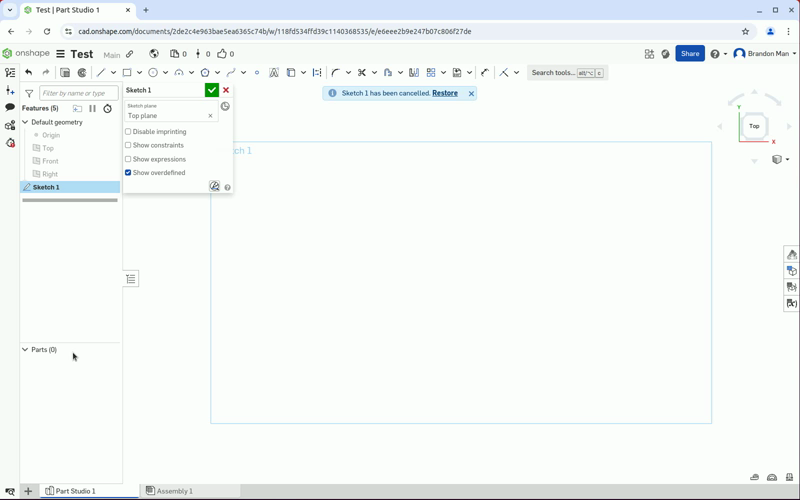
key(y)
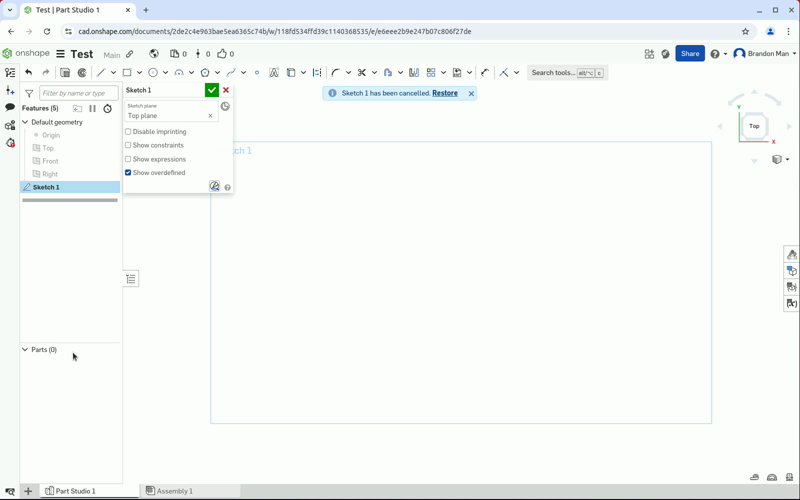
key(l)
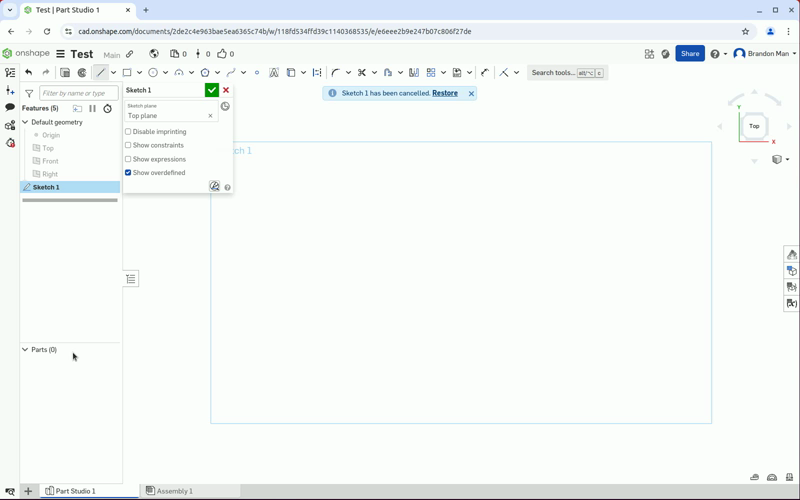
key_down(shift)
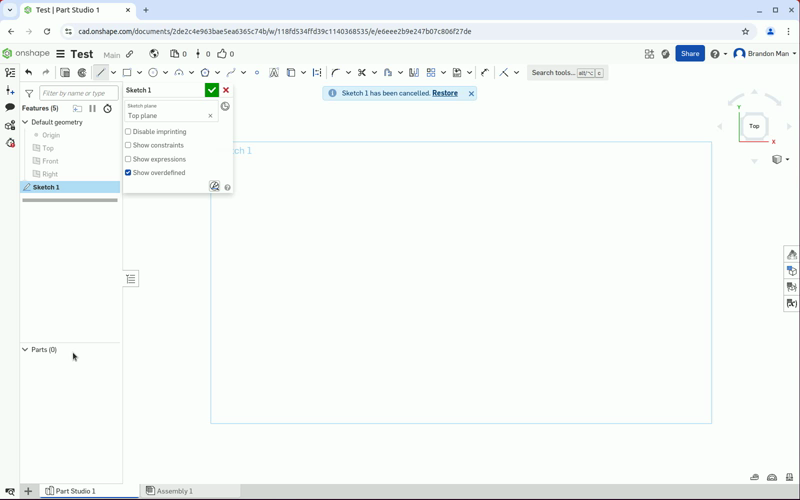
mouse_move(370, 282)
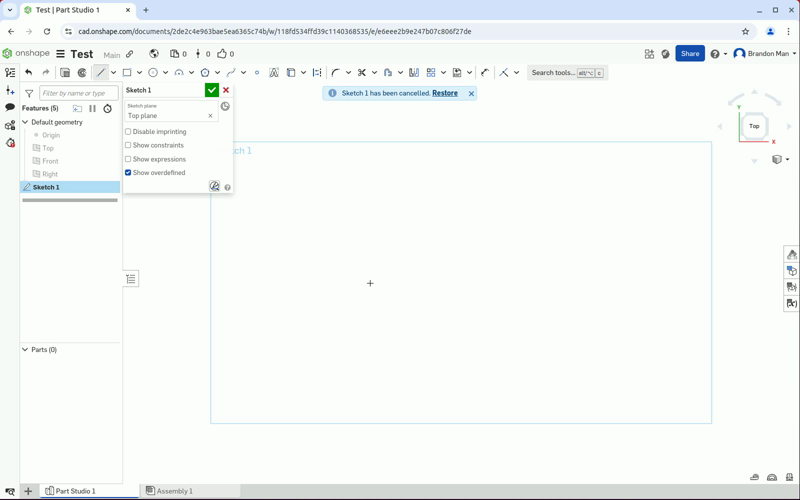
click(370, 282)
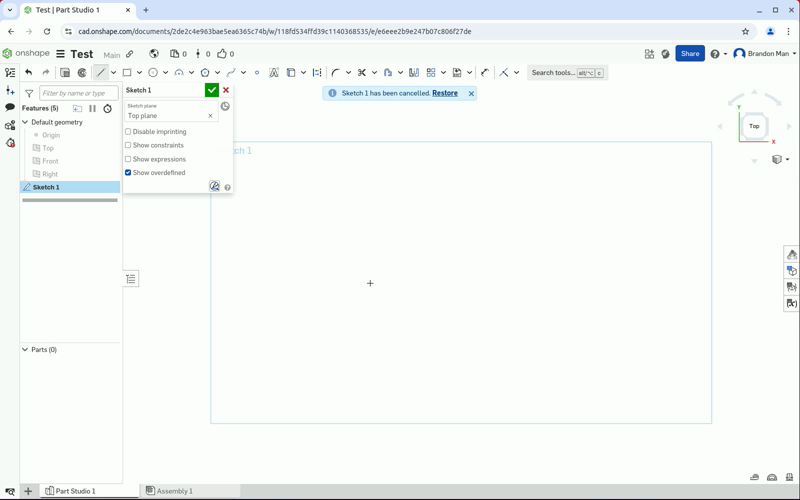
key_up(shift)
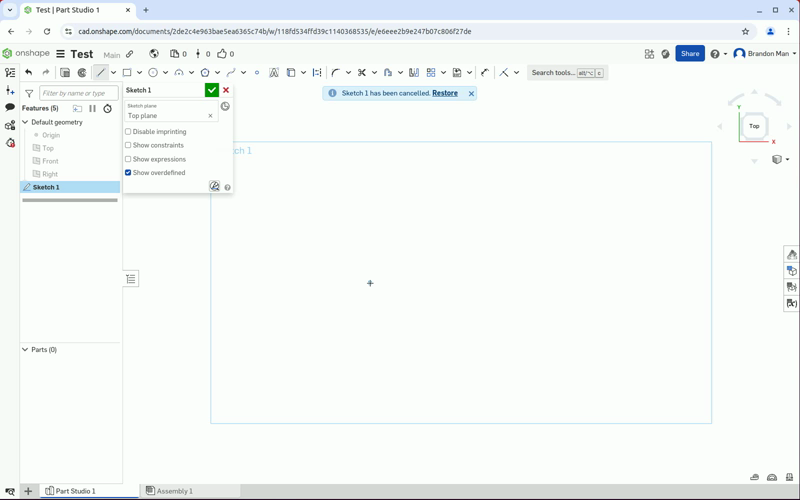
key_down(shift)
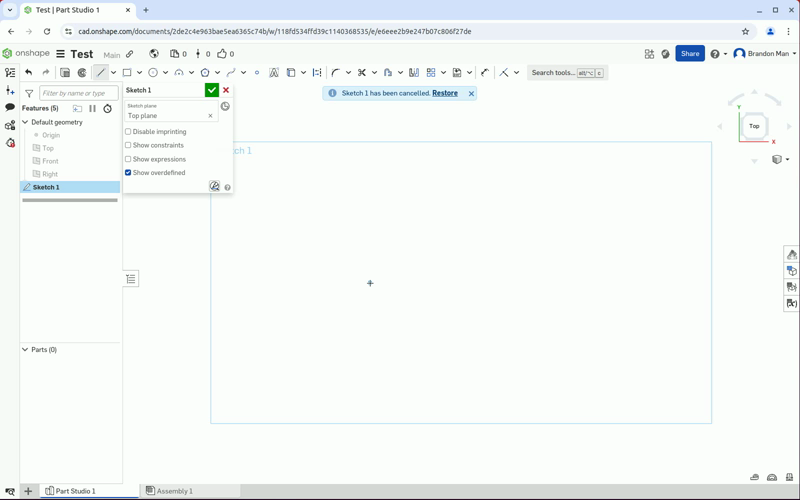
mouse_move(461, 282)
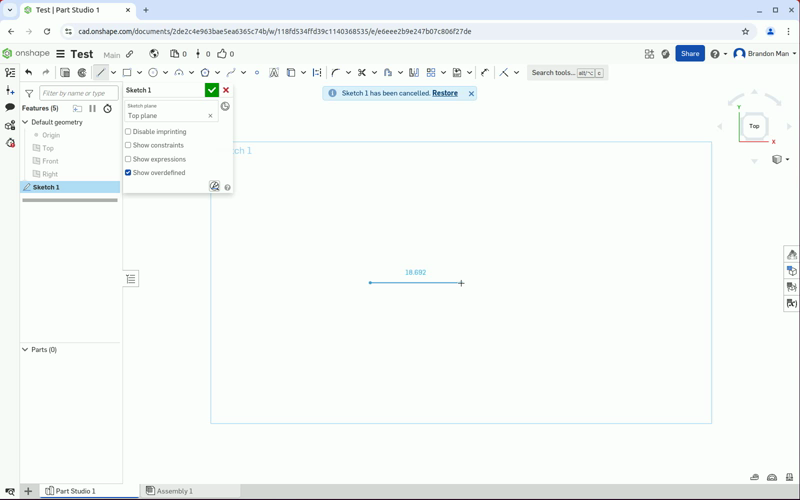
click(461, 282)
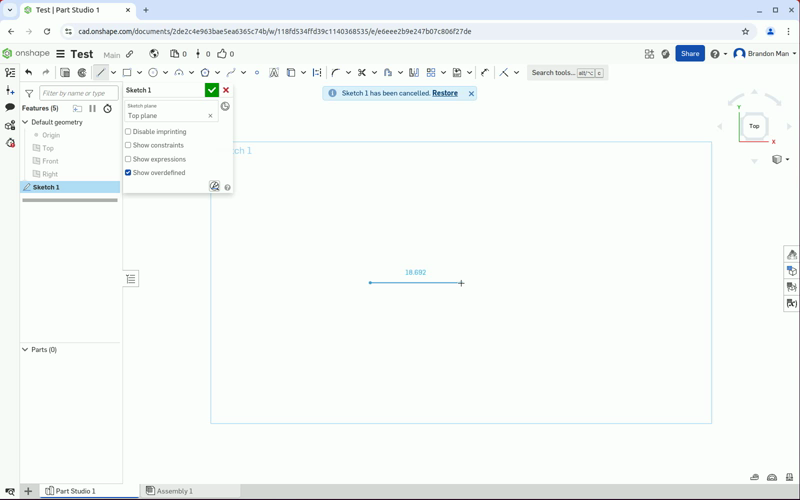
key_up(shift)
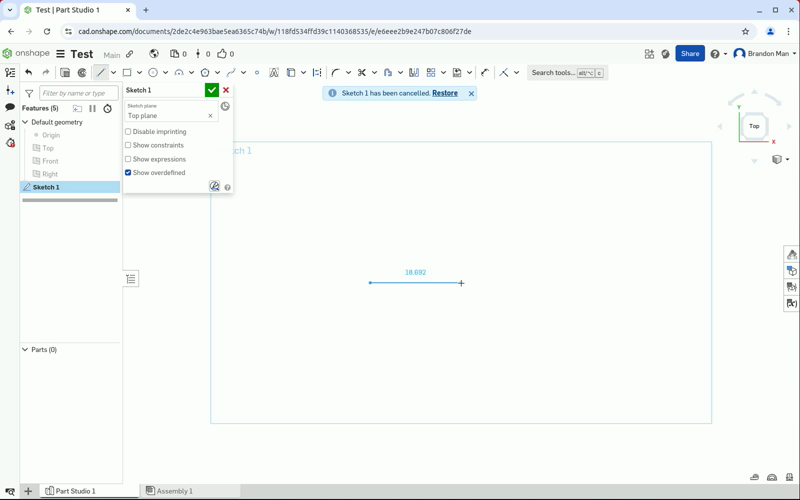
key_down(shift)
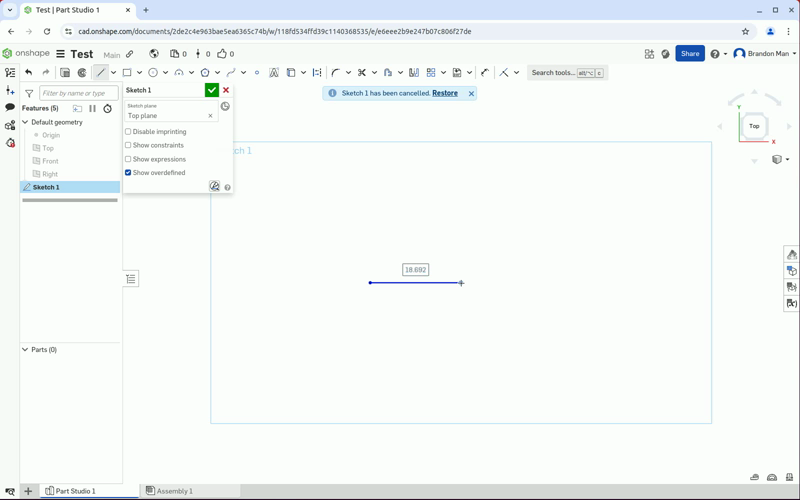
mouse_move(491, 282)
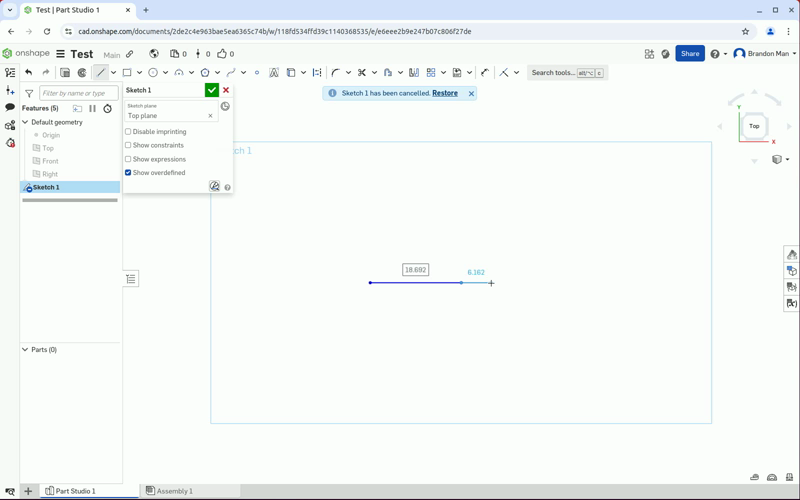
mouse_move(461, 268)
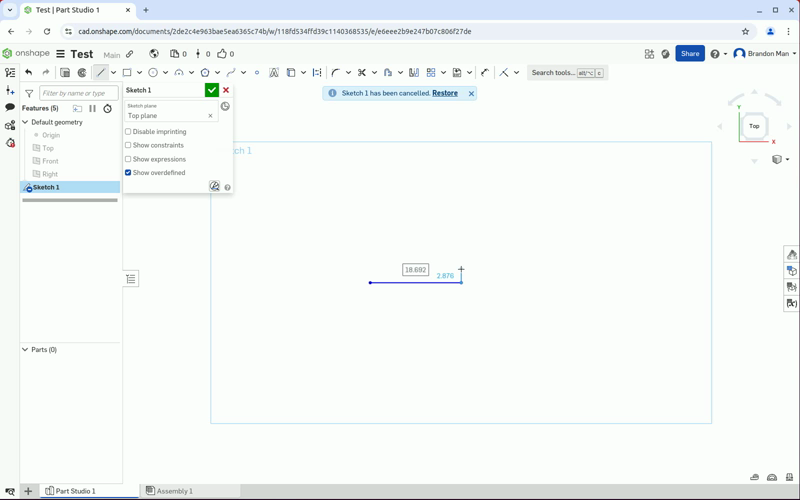
click(461, 268)
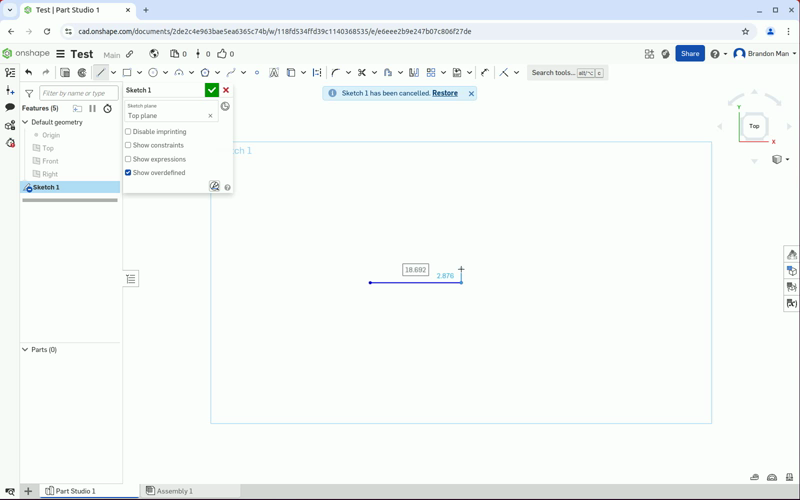
key_up(shift)
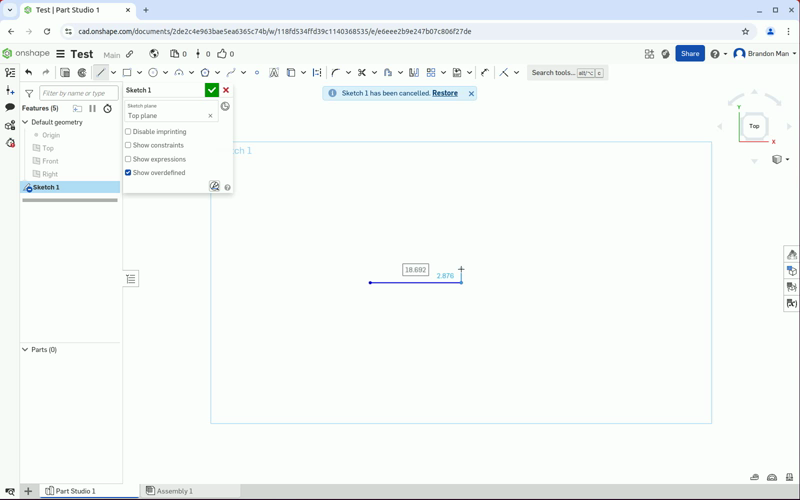
key_down(shift)
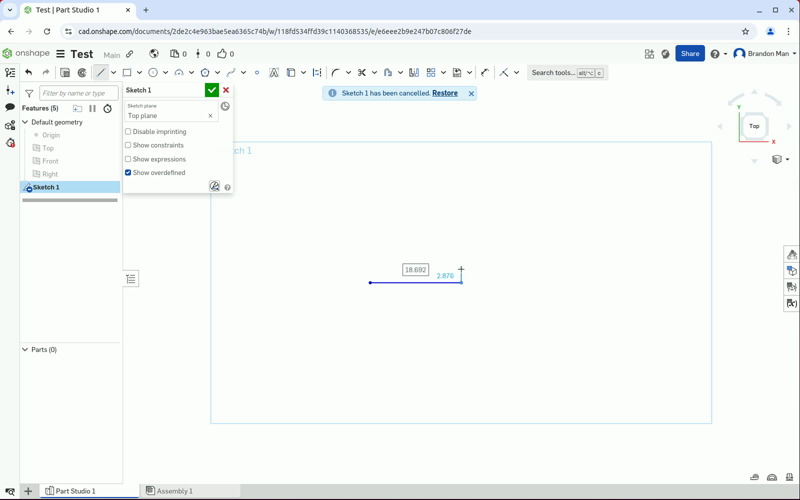
mouse_move(370, 268)
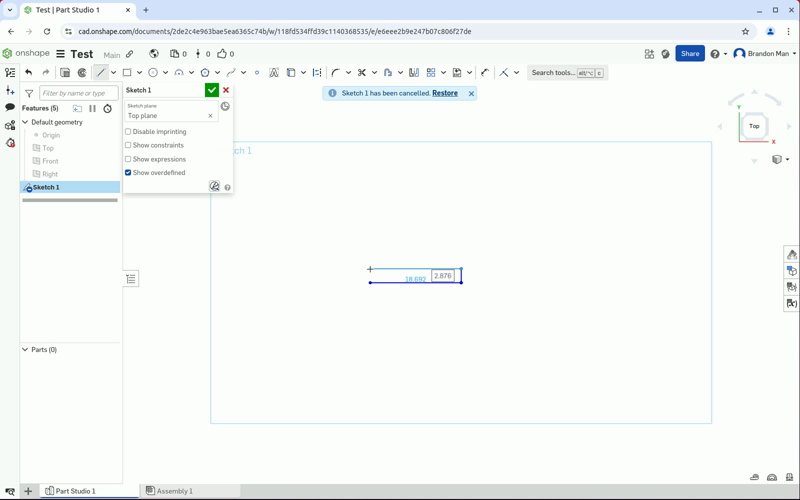
click(370, 268)
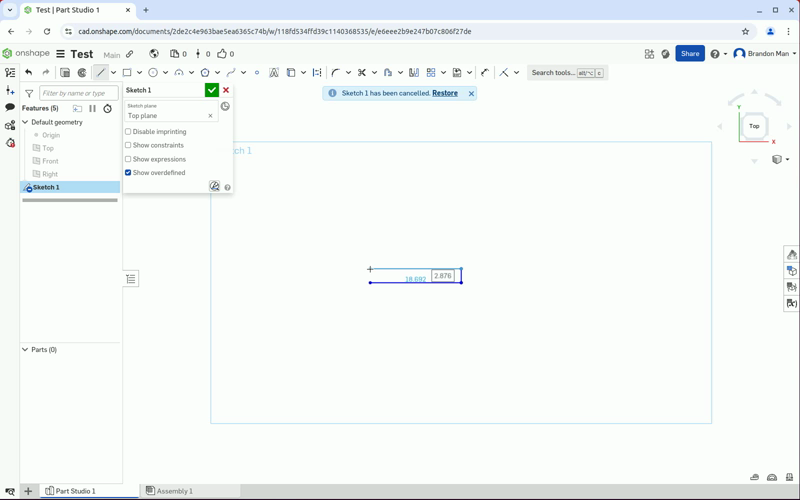
key_up(shift)
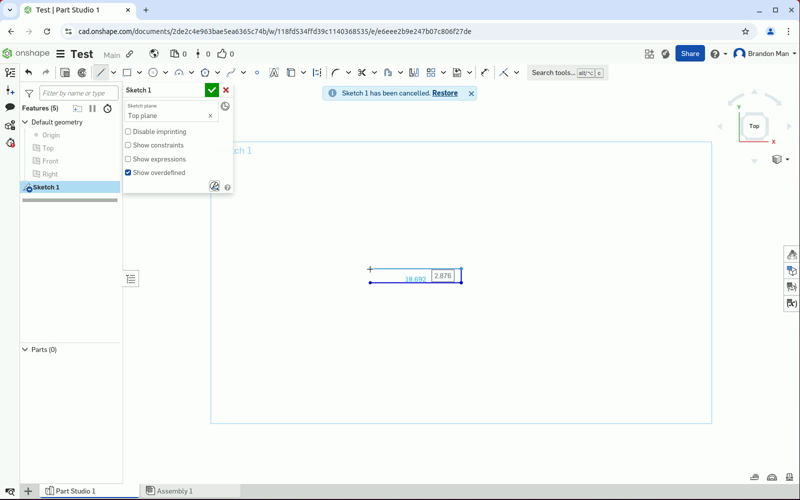
mouse_move(400, 268)
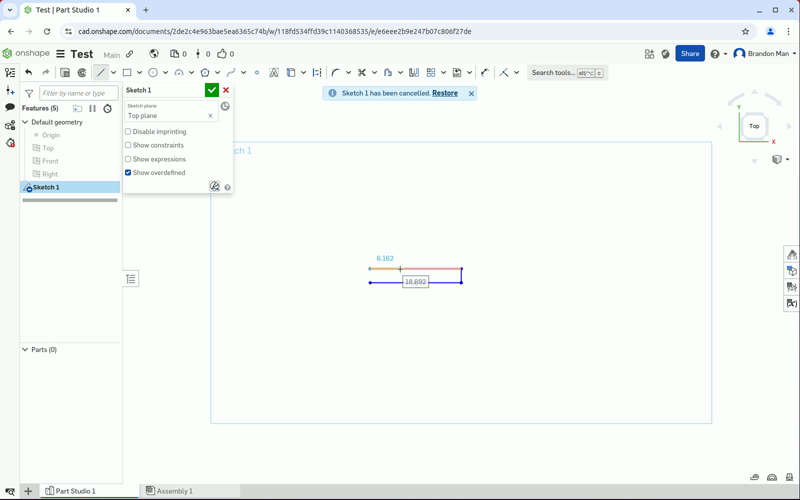
key_down(shift)
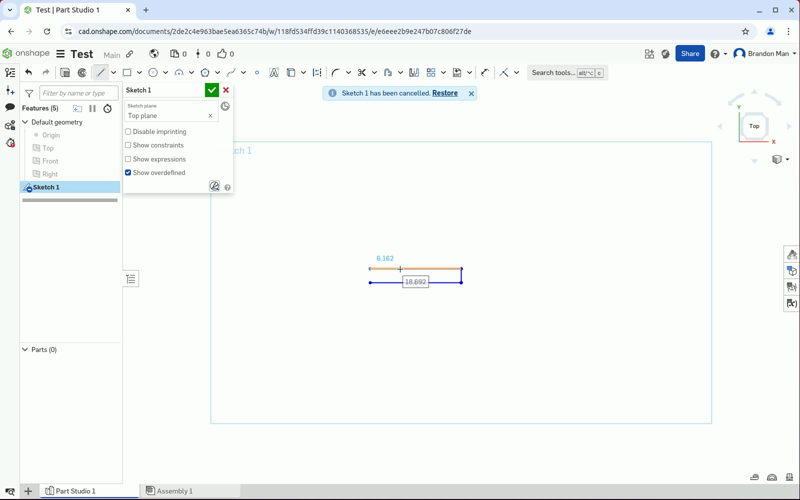
mouse_move(370, 282)
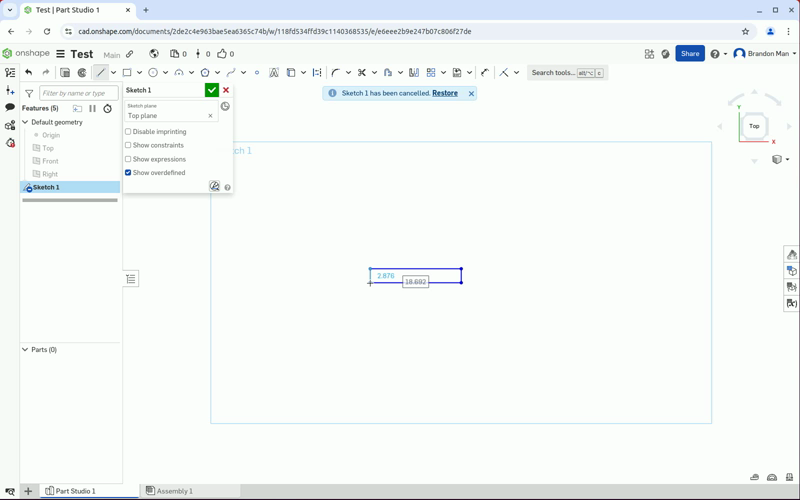
key_up(shift)
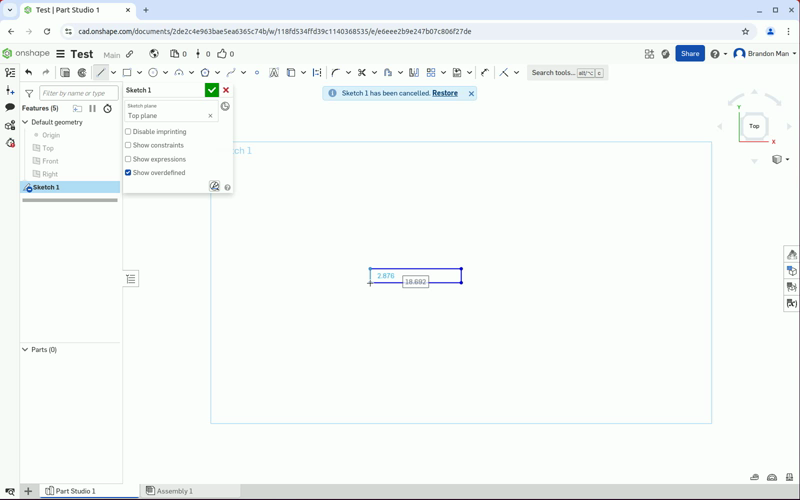
click(370, 282)
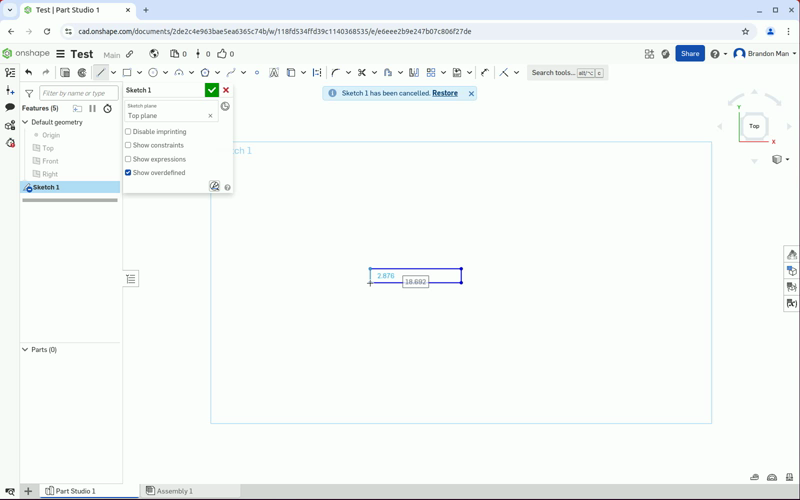
key(esc)
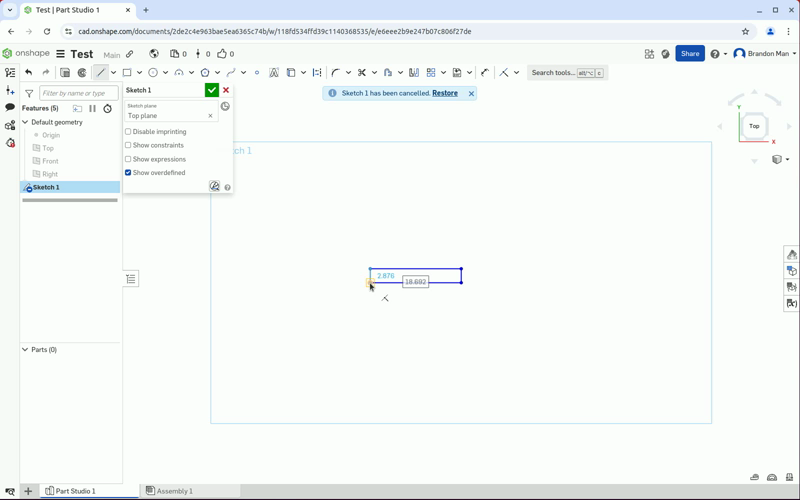
mouse_move(428, 273)
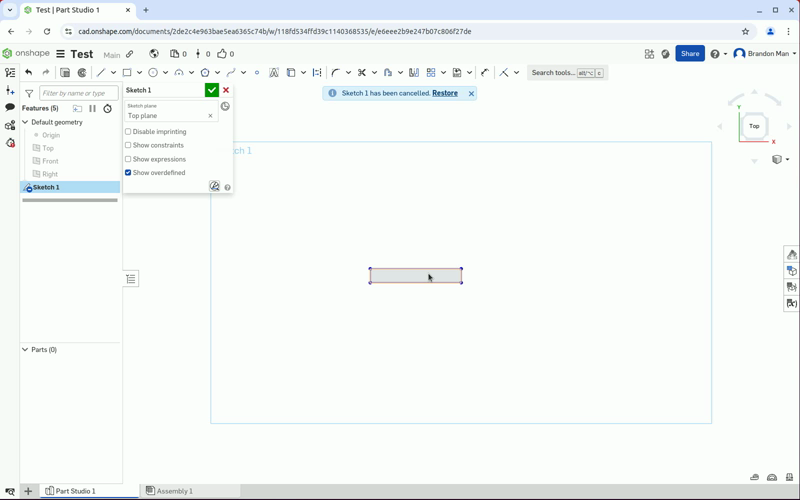
scroll(6)
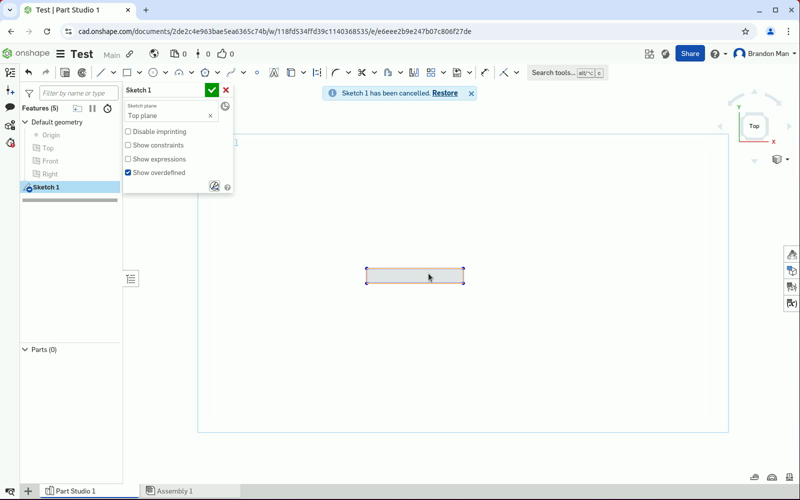
scroll(6)
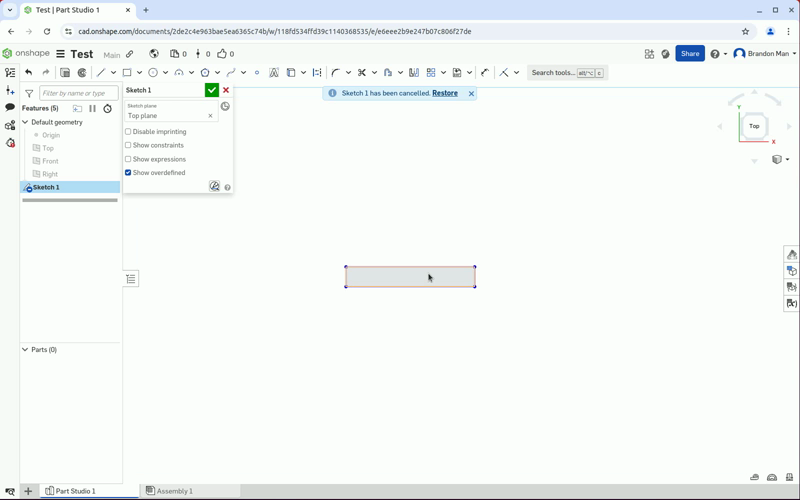
scroll(6)
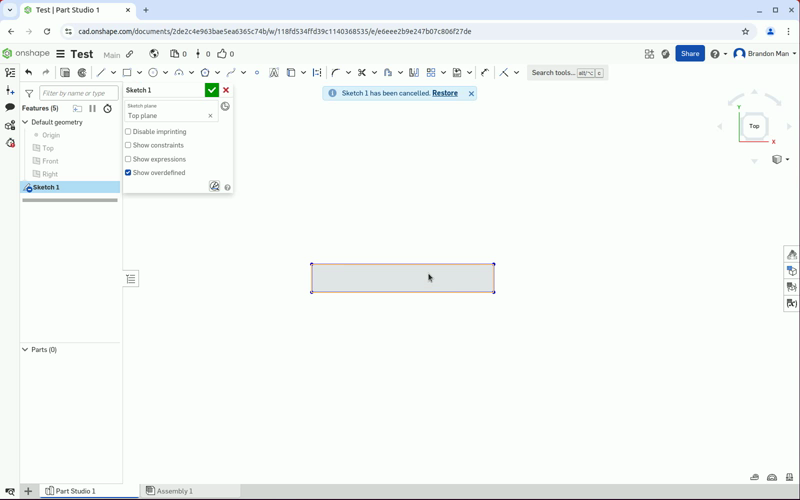
scroll(6)
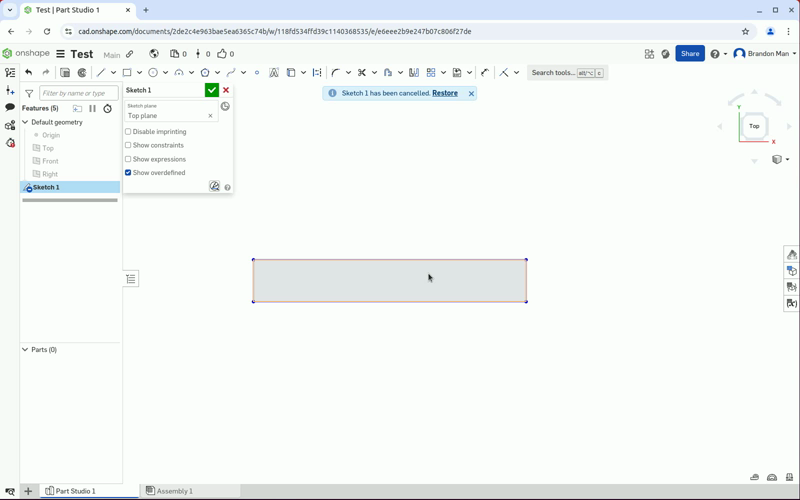
scroll(6)
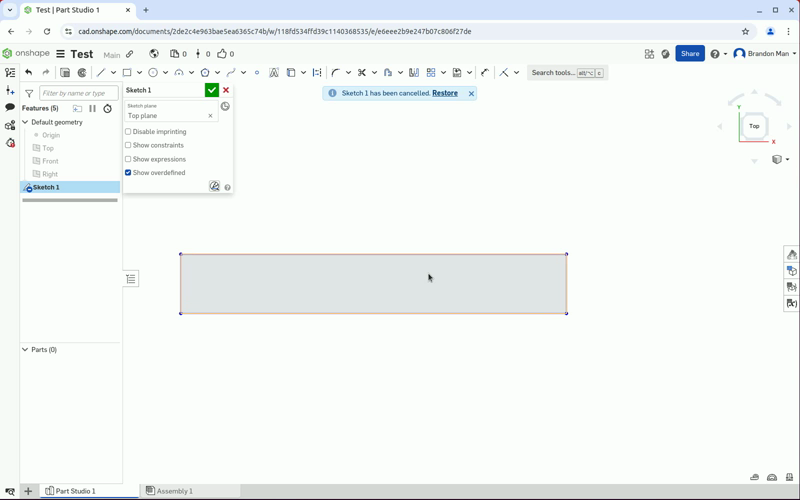
scroll(6)
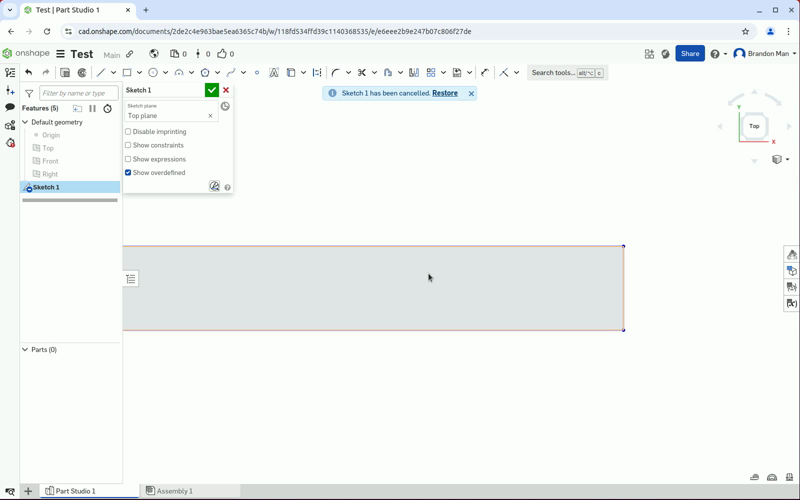
scroll(6)
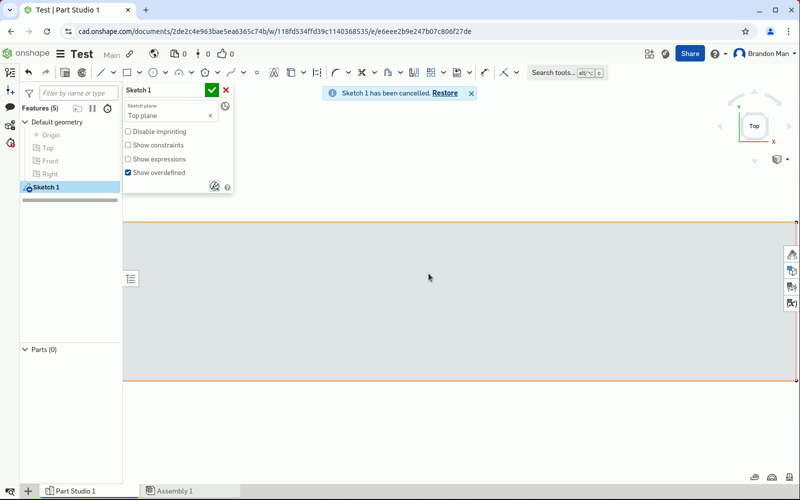
click(428, 273)
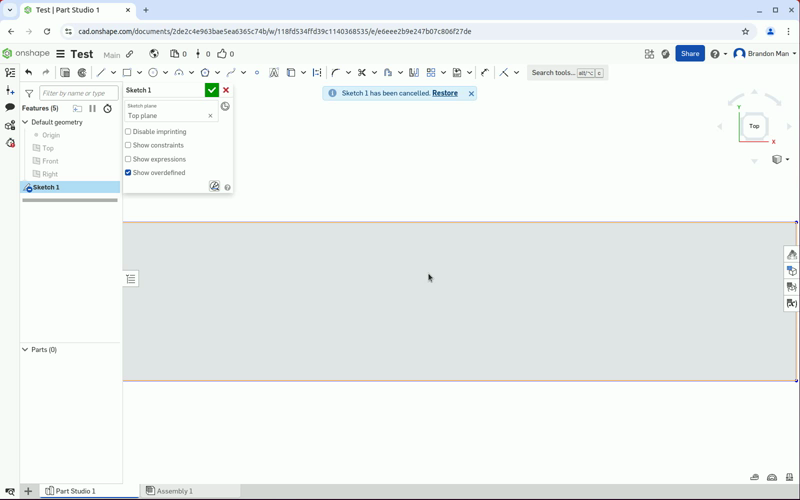
scroll(-6)
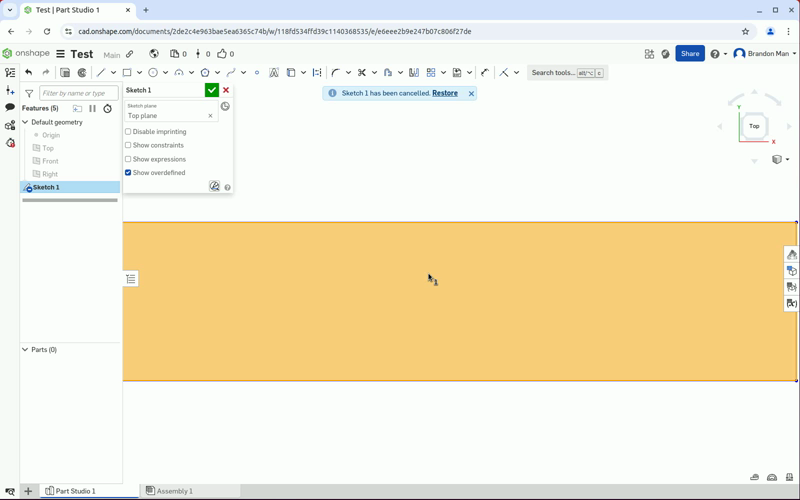
scroll(-6)
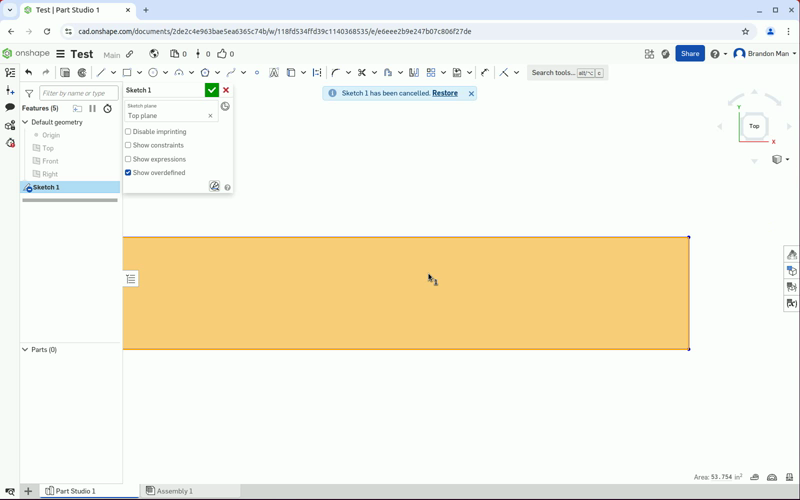
scroll(-6)
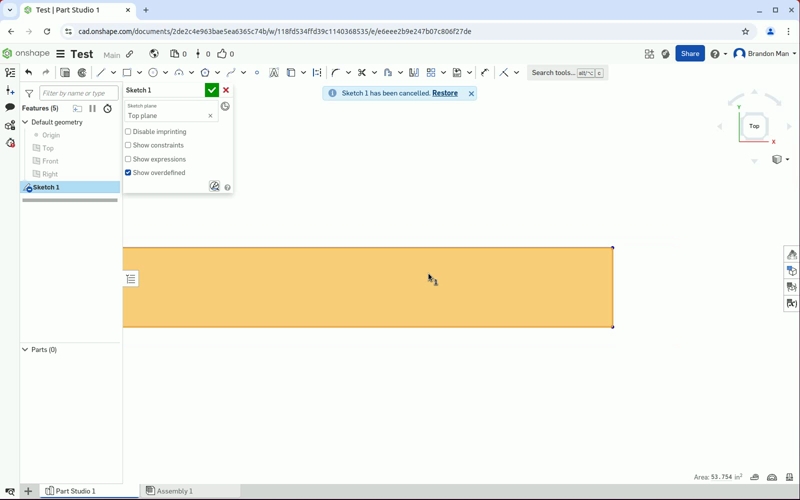
scroll(-6)
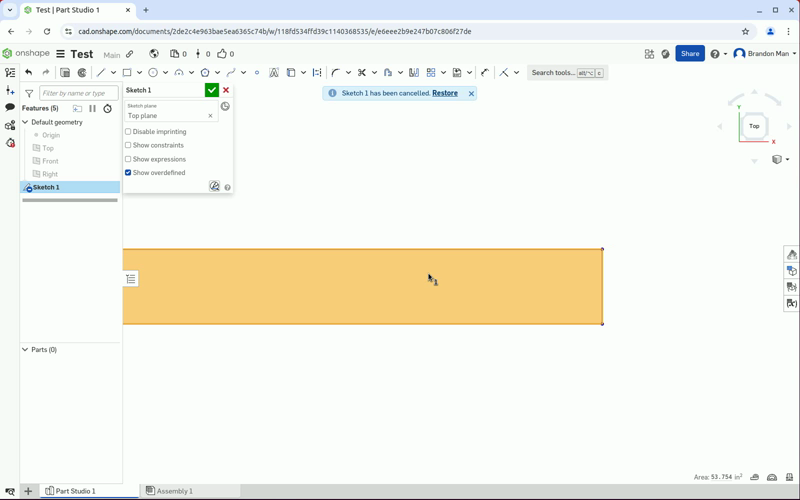
scroll(-6)
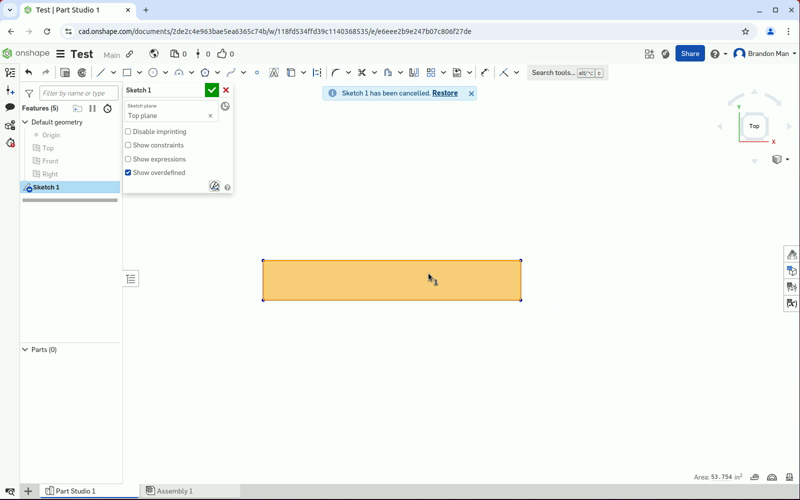
scroll(-6)
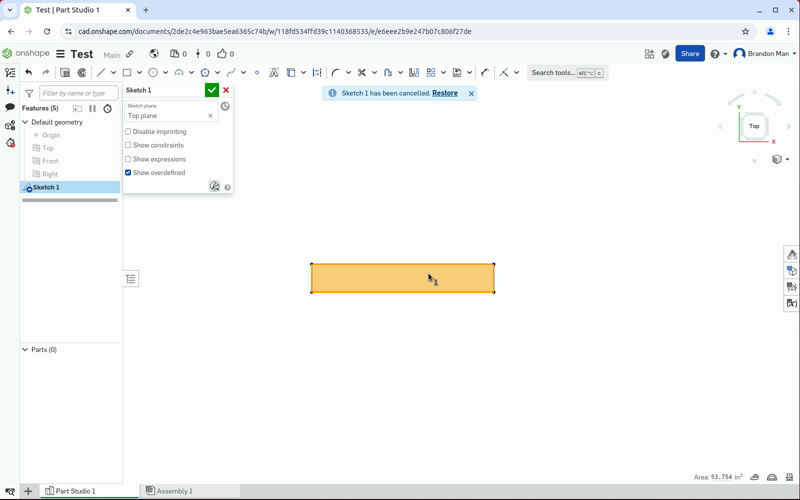
scroll(-6)
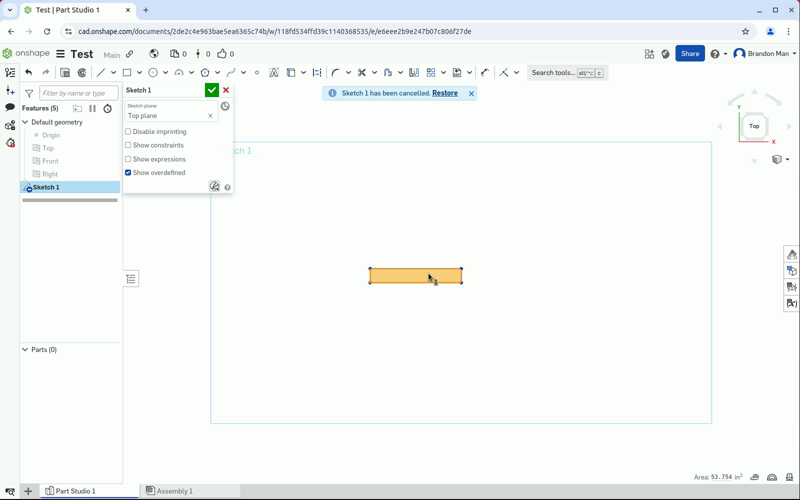
mouse_move(73, 352)
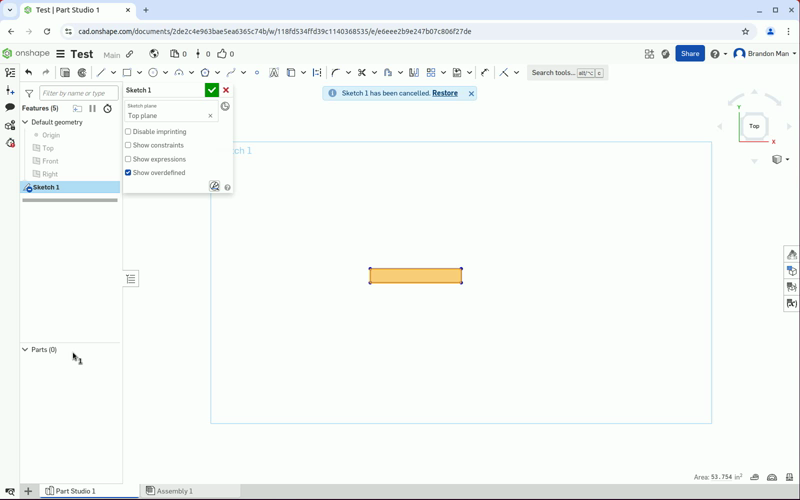
key(shift+y)
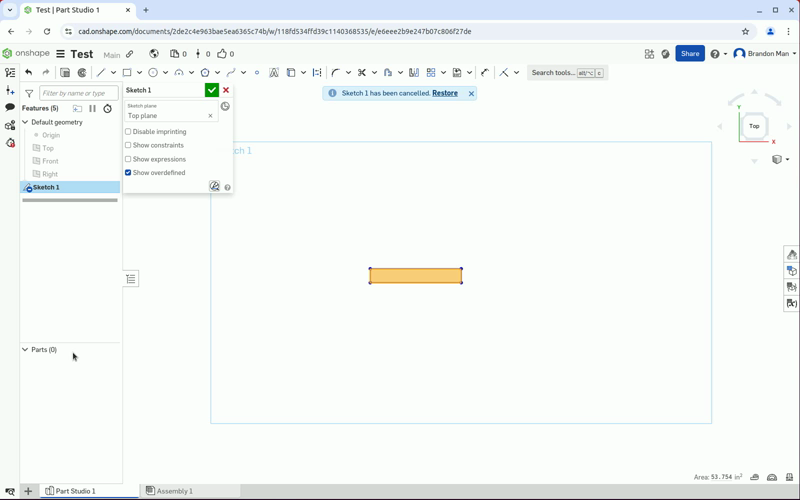
key(shift+e)
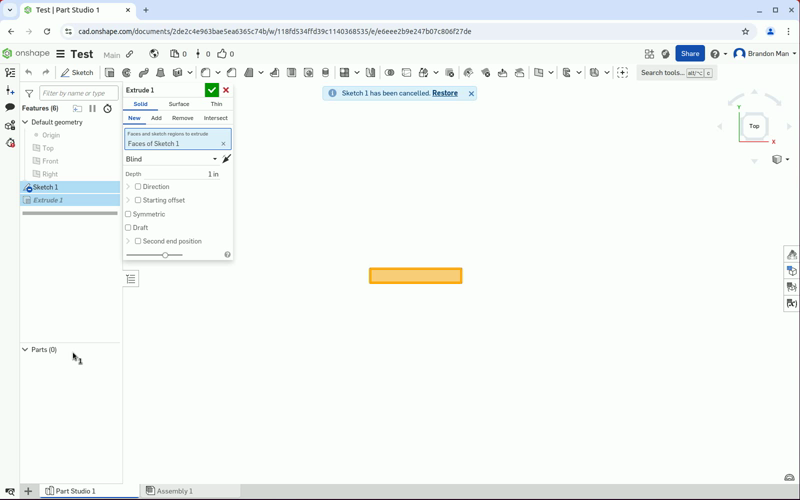
mouse_move(143, 106)
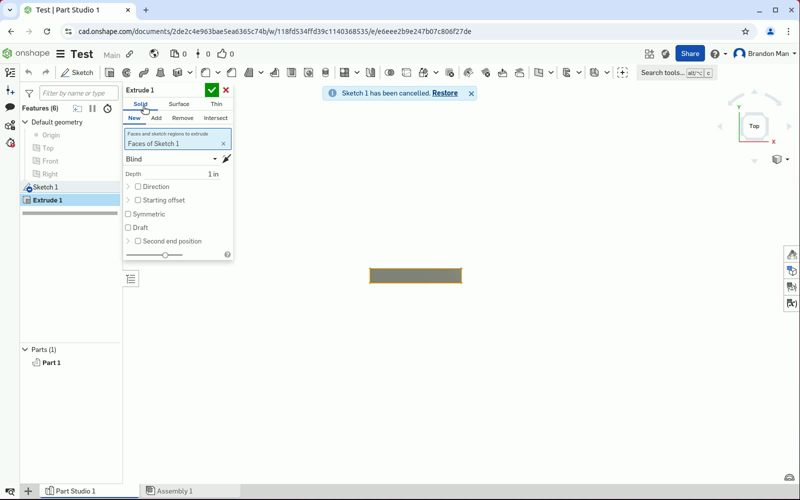
click(143, 106)
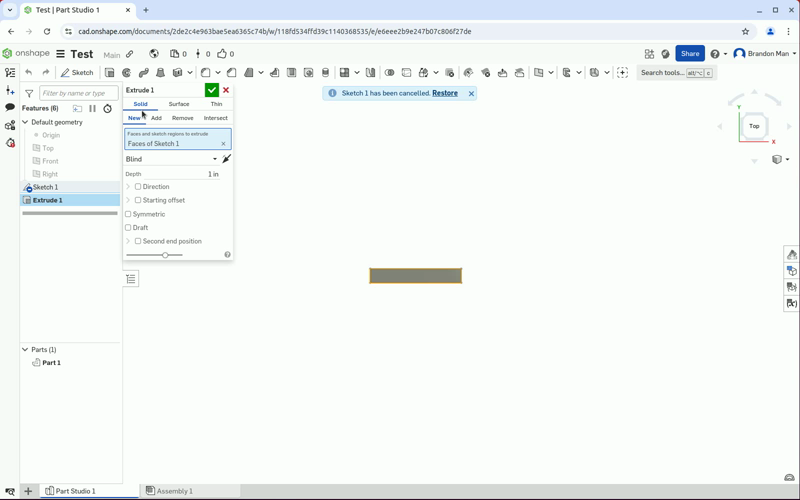
mouse_move(137, 120)
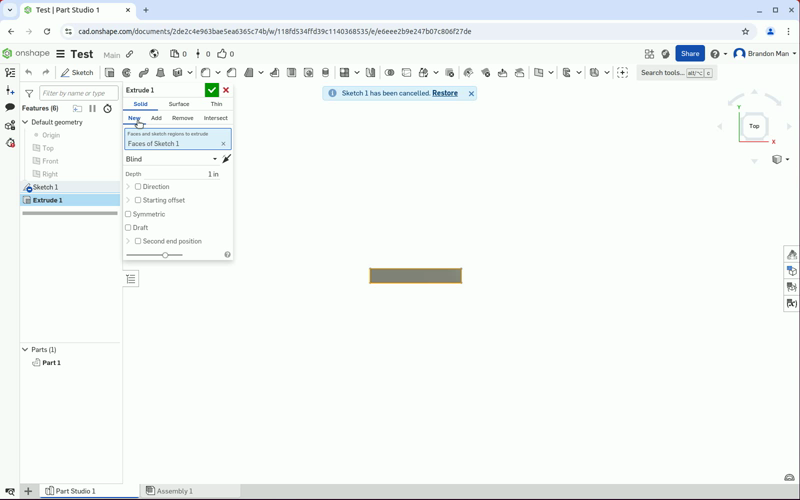
click(137, 120)
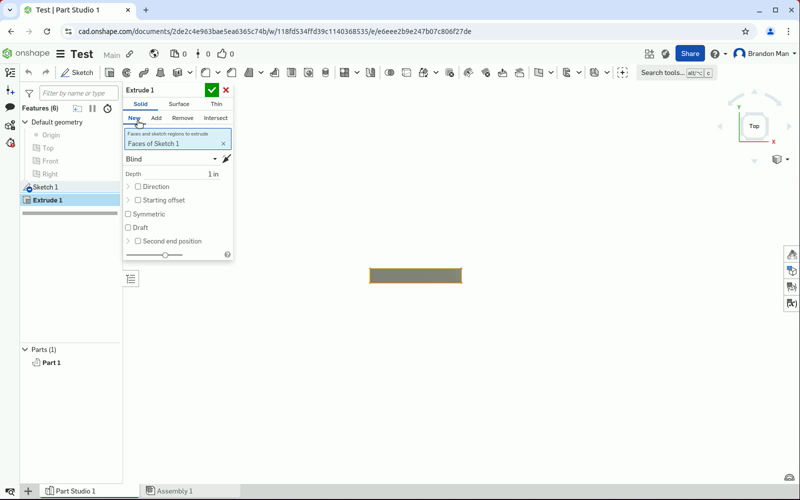
key(tab, 4)
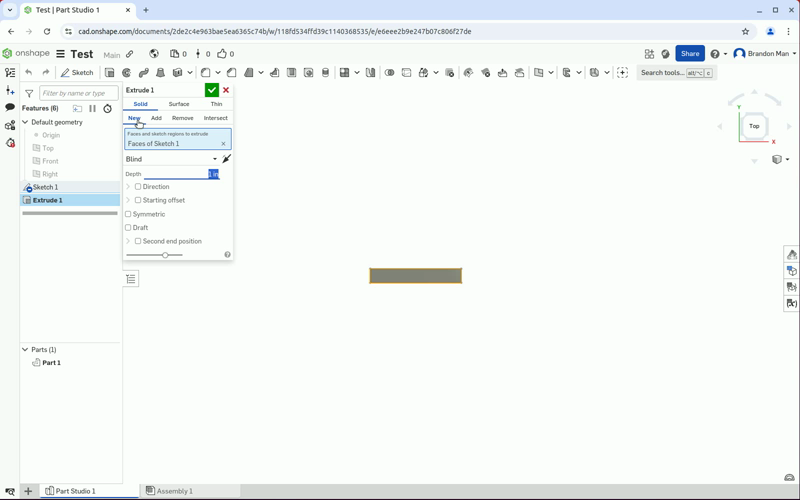
text(15.405)
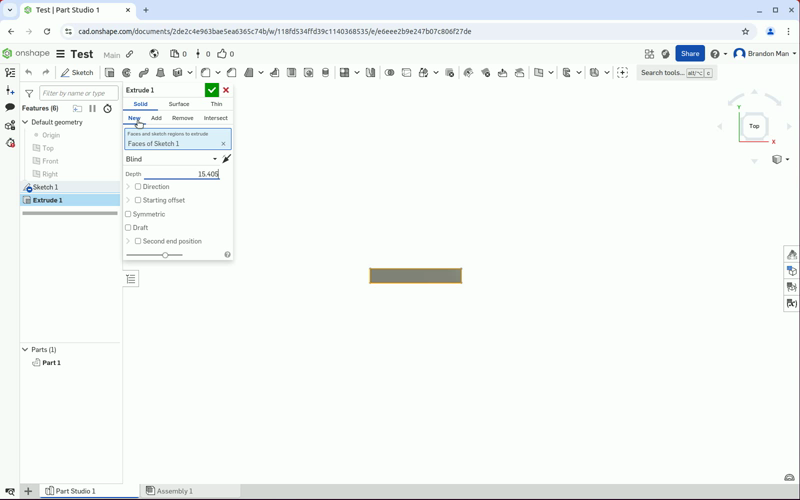
key(enter)
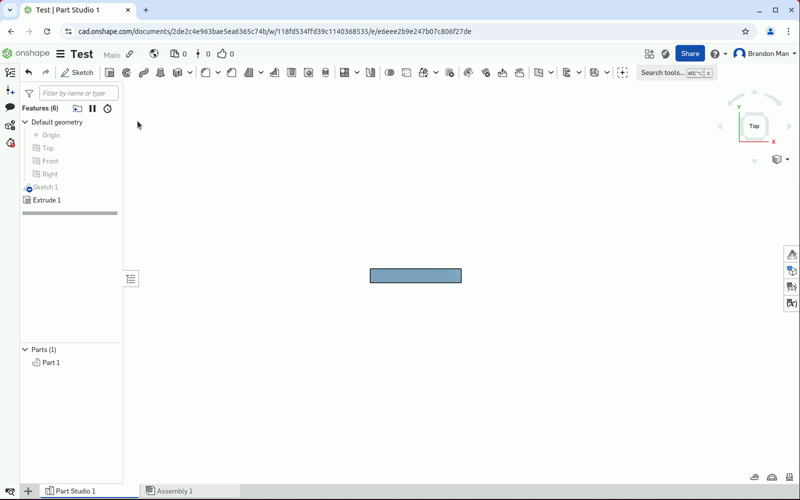
key(shift+h)
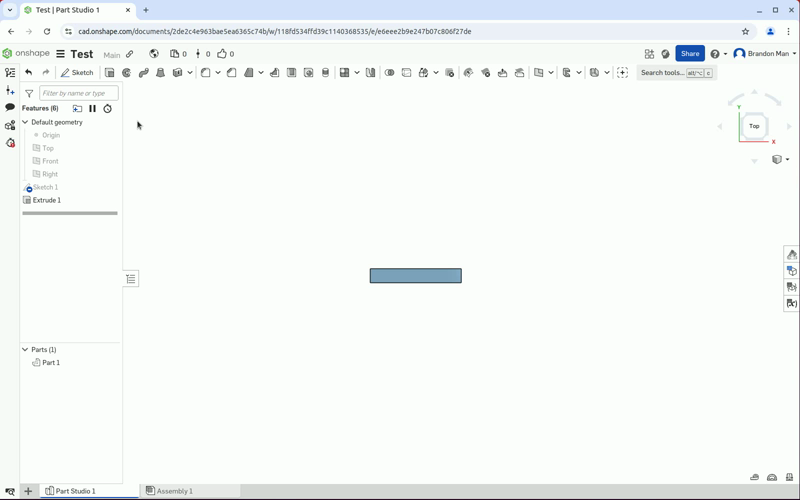
key(shift+h)
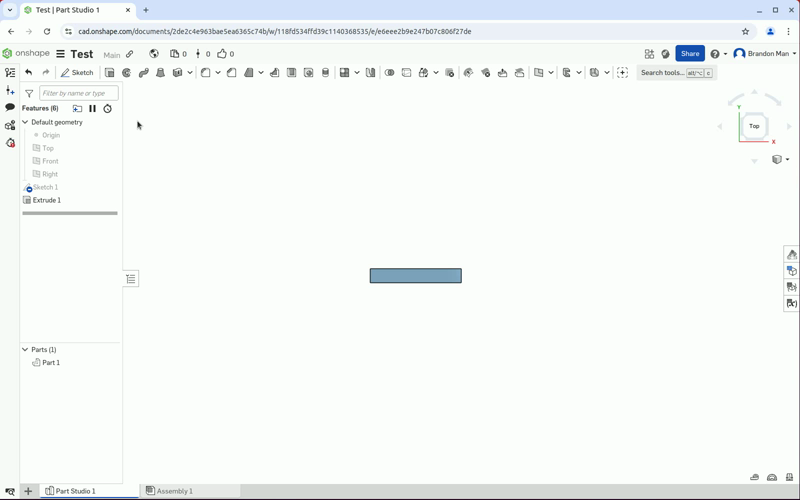
mouse_move(73, 189)
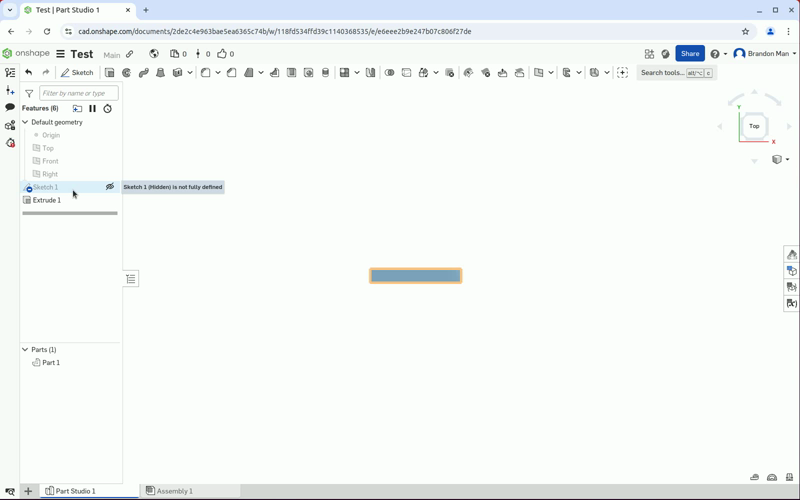
click(73, 189)
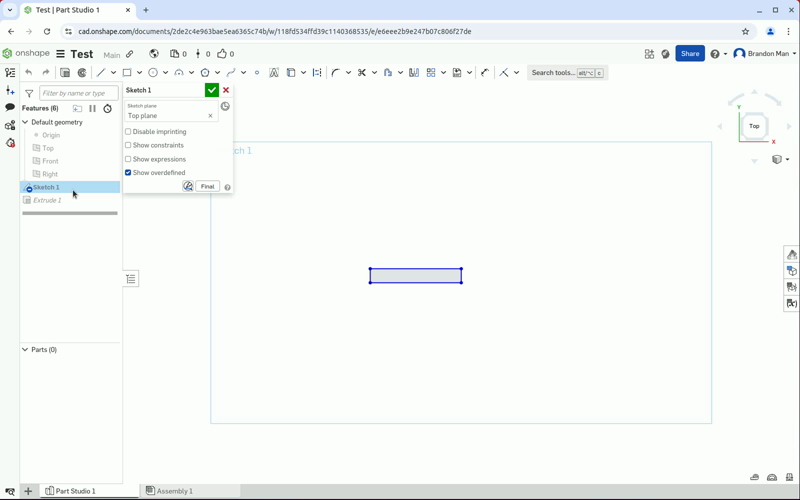
mouse_move(229, 92)
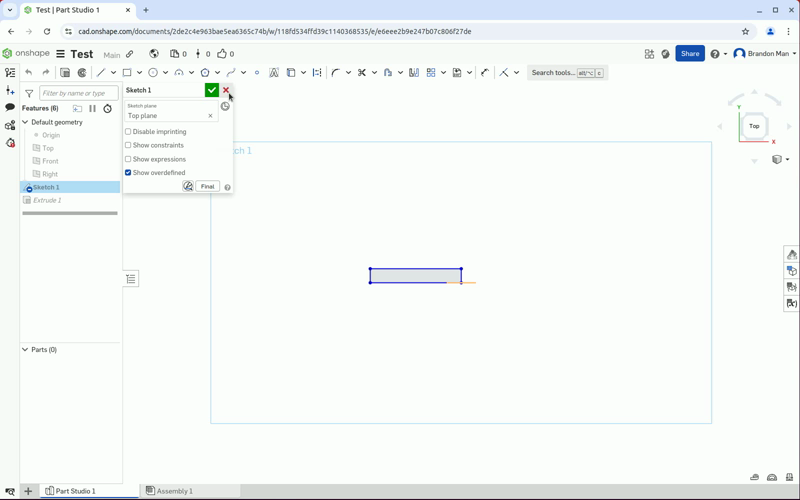
click(229, 92)
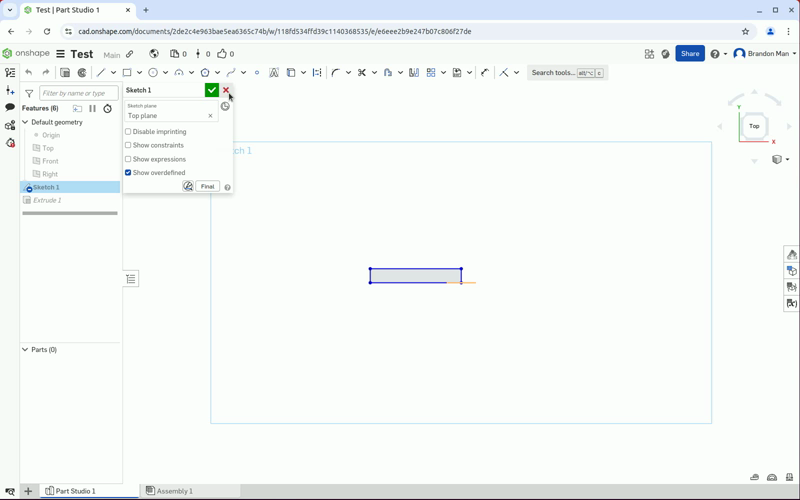
key(shift+s)
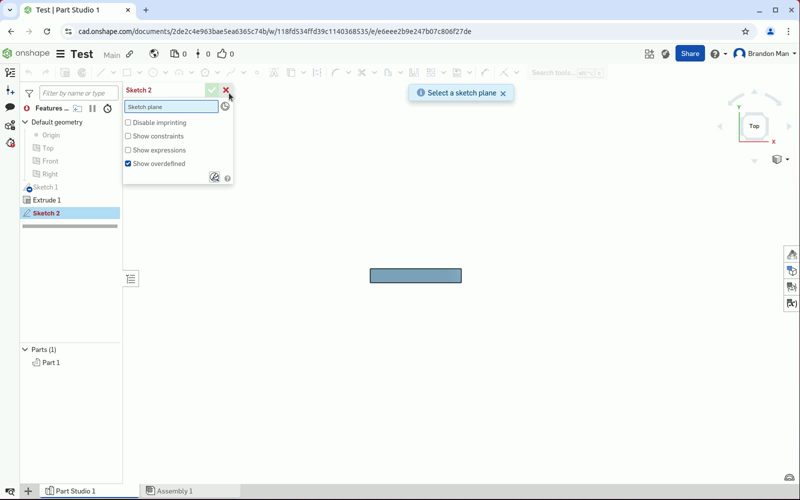
mouse_move(73, 150)
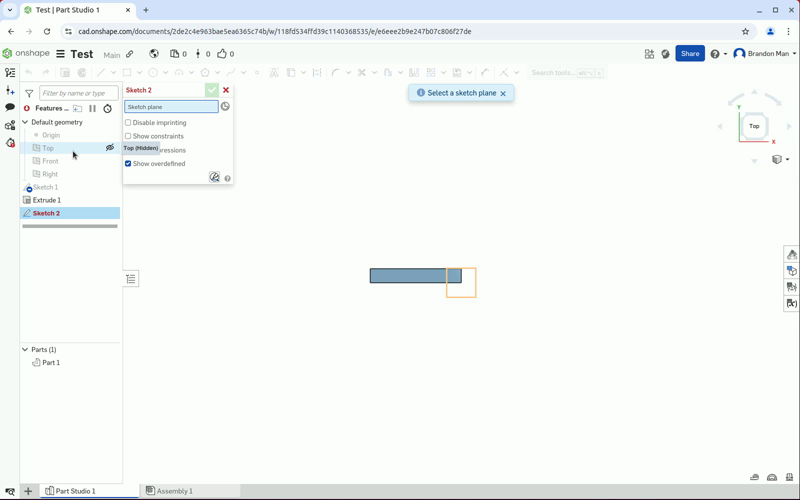
click(73, 150)
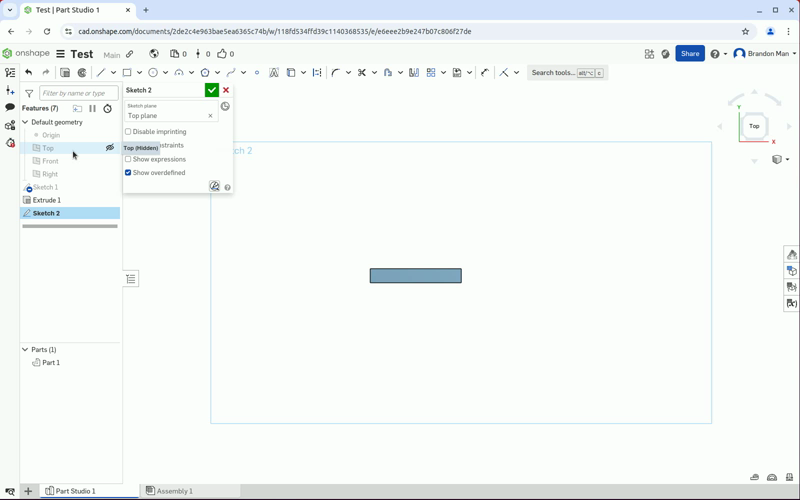
mouse_move(73, 352)
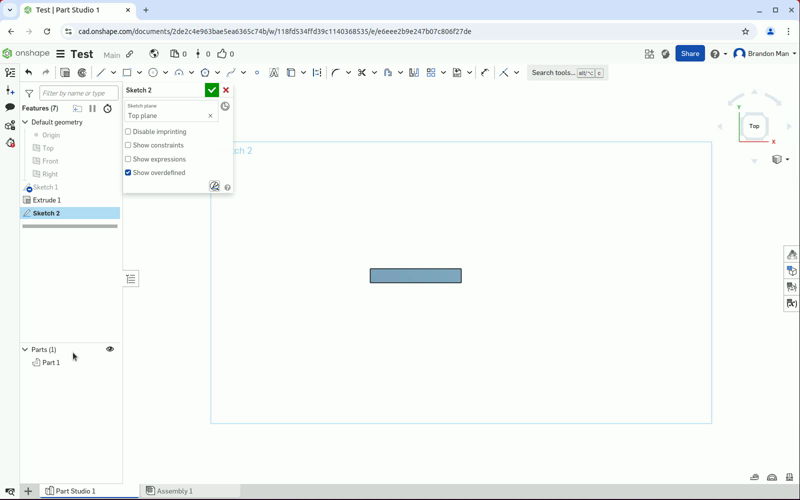
key(y)
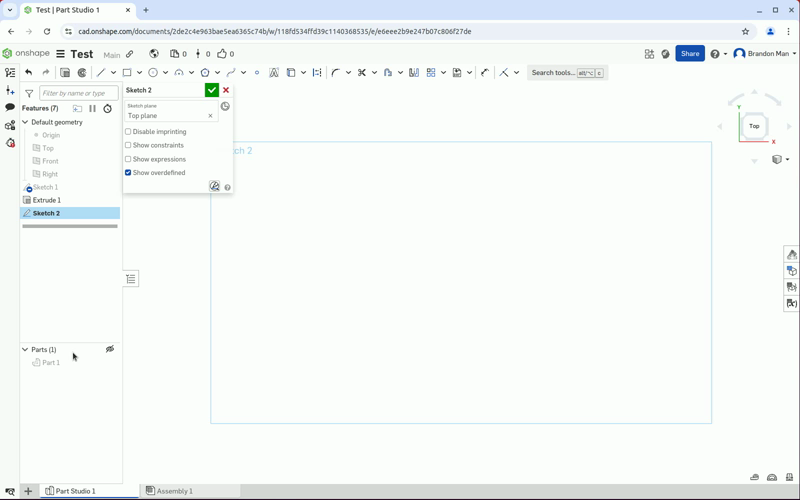
key(l)
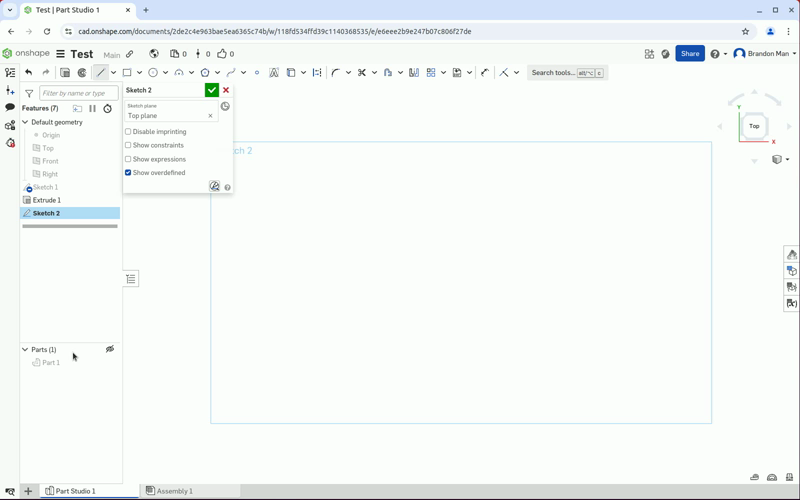
key_down(shift)
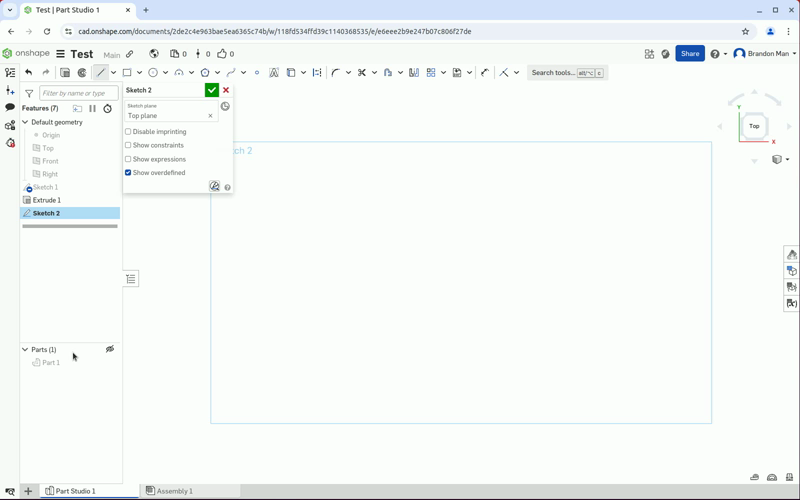
mouse_move(460, 282)
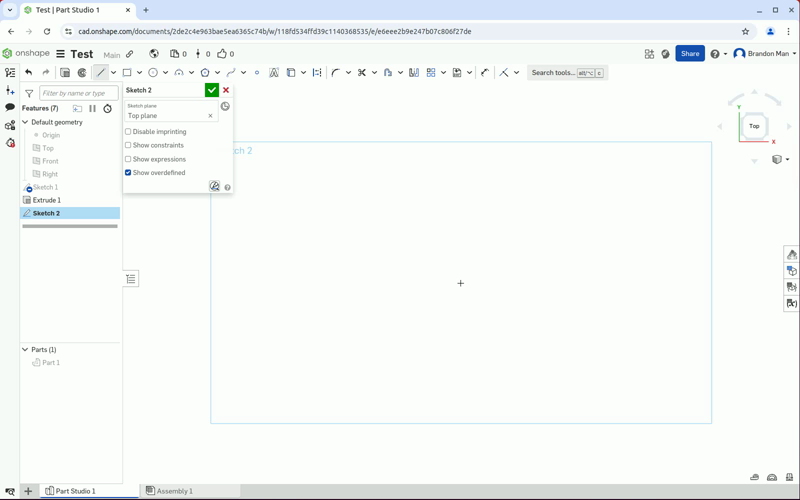
click(460, 282)
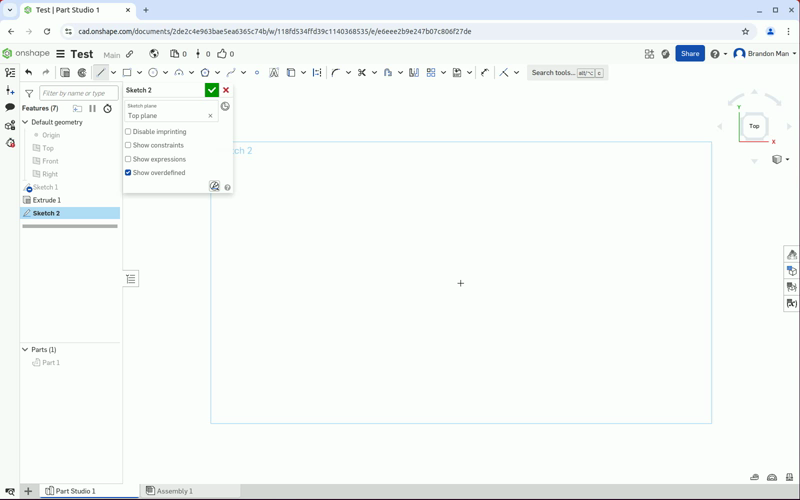
key_up(shift)
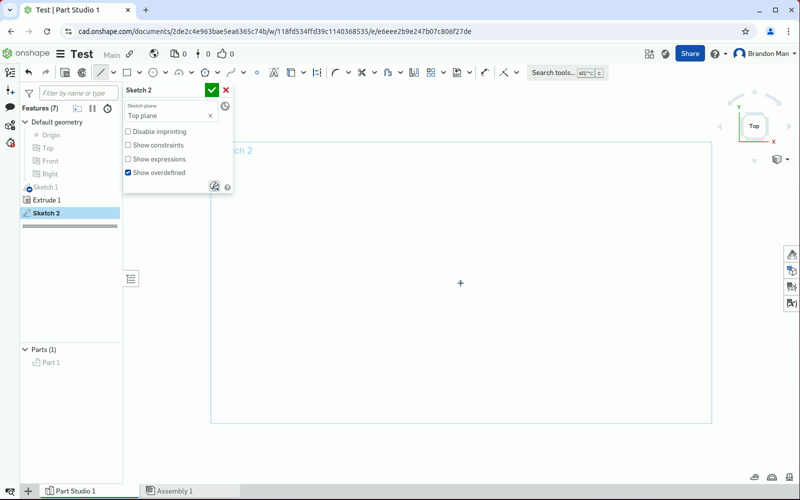
key_down(shift)
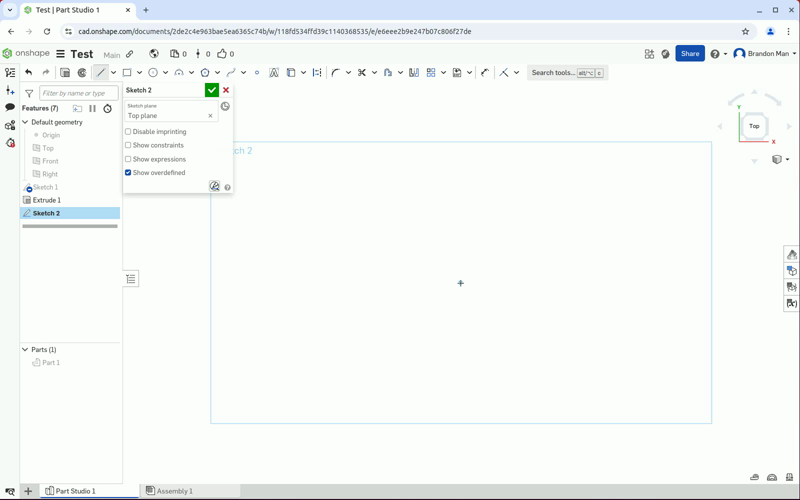
mouse_move(490, 282)
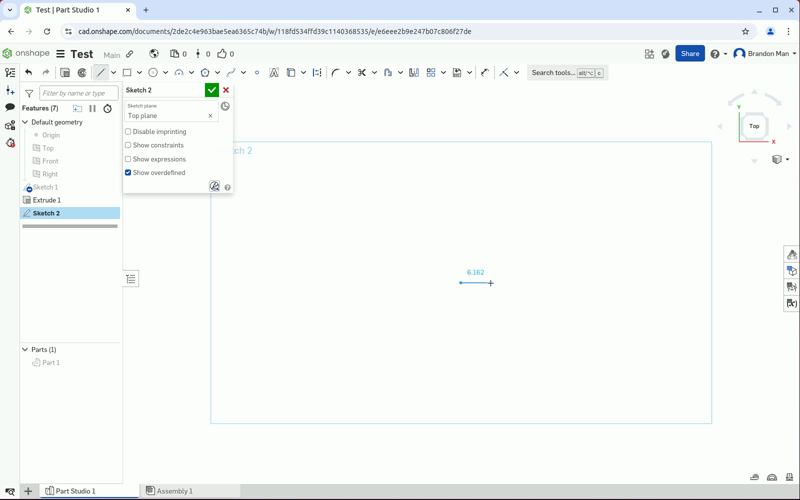
mouse_move(474, 282)
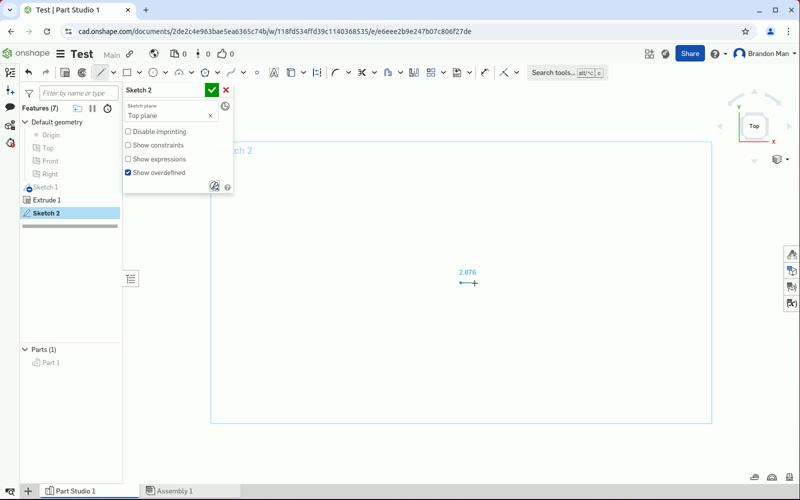
click(474, 282)
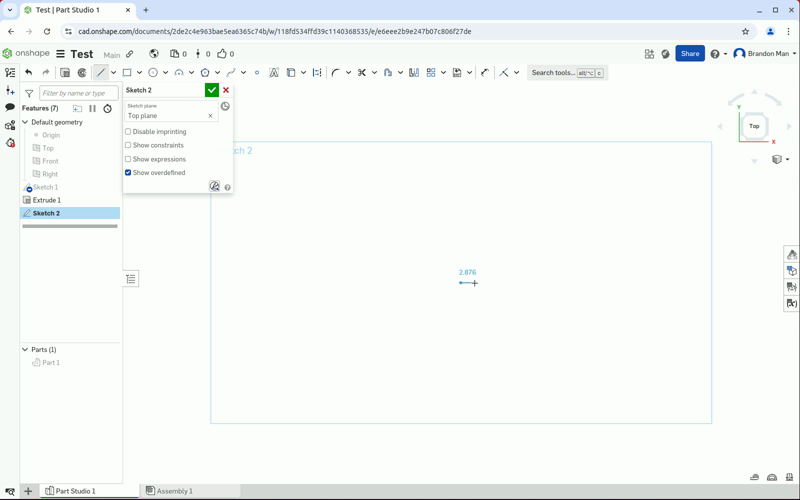
key_up(shift)
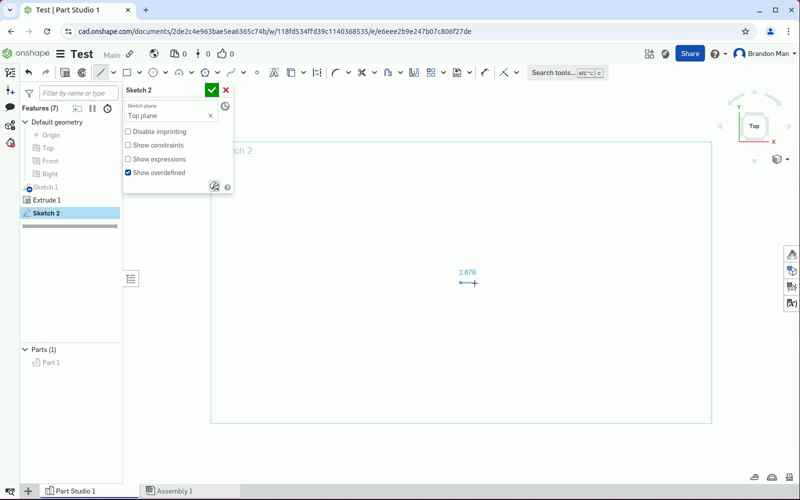
key_down(shift)
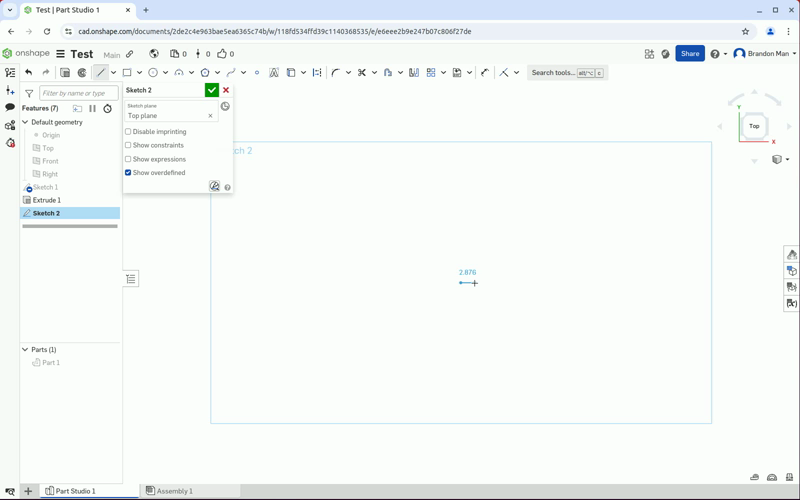
mouse_move(474, 170)
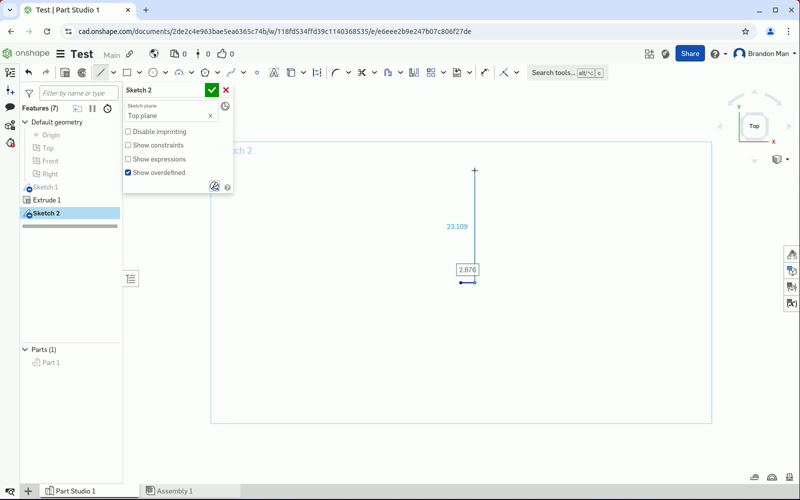
click(474, 170)
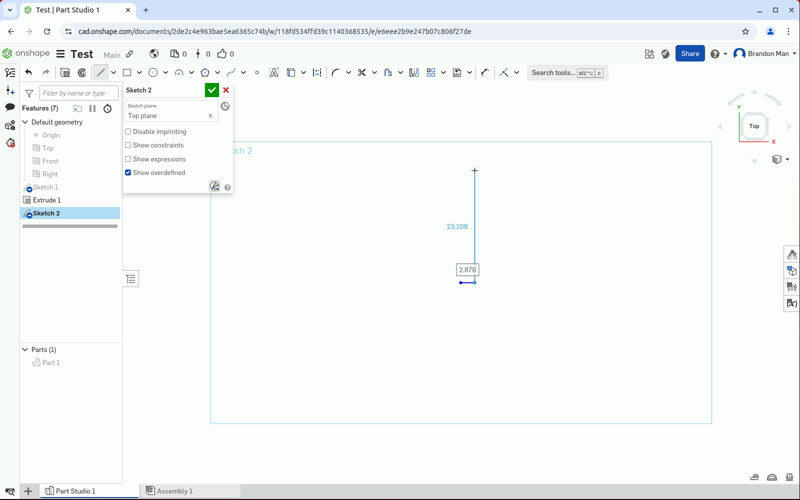
key_up(shift)
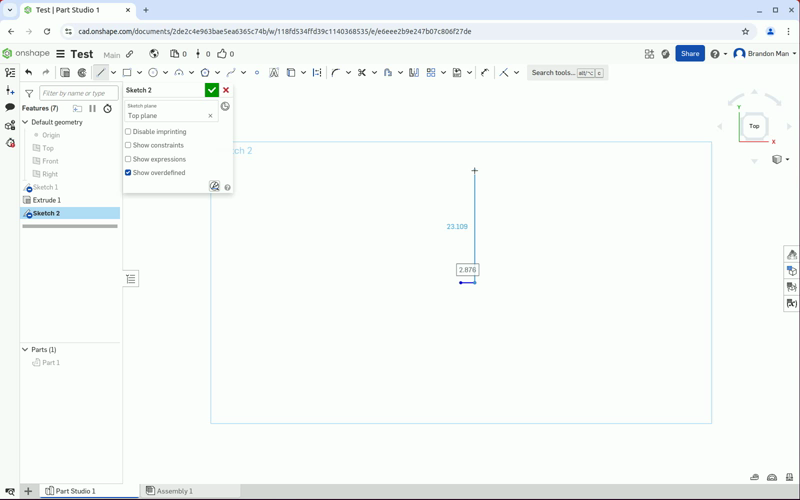
key_down(shift)
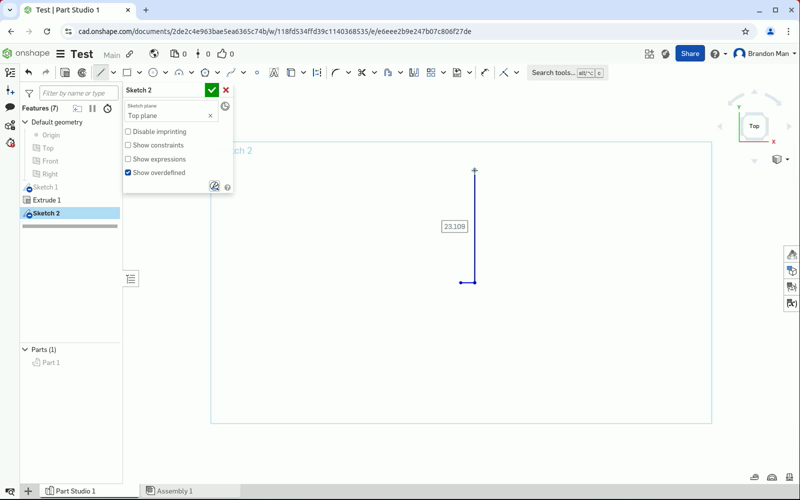
mouse_move(504, 170)
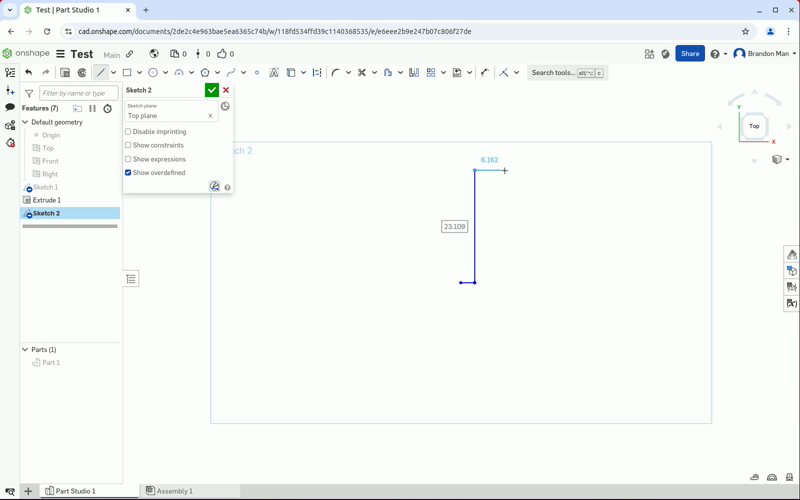
mouse_move(460, 170)
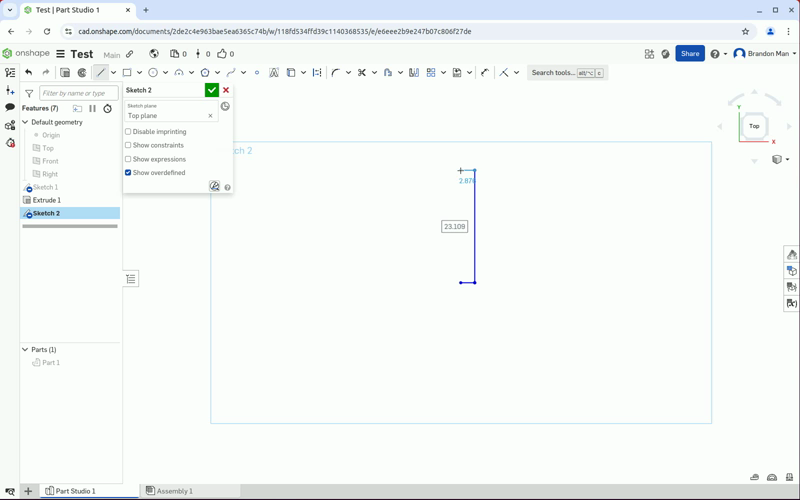
click(460, 170)
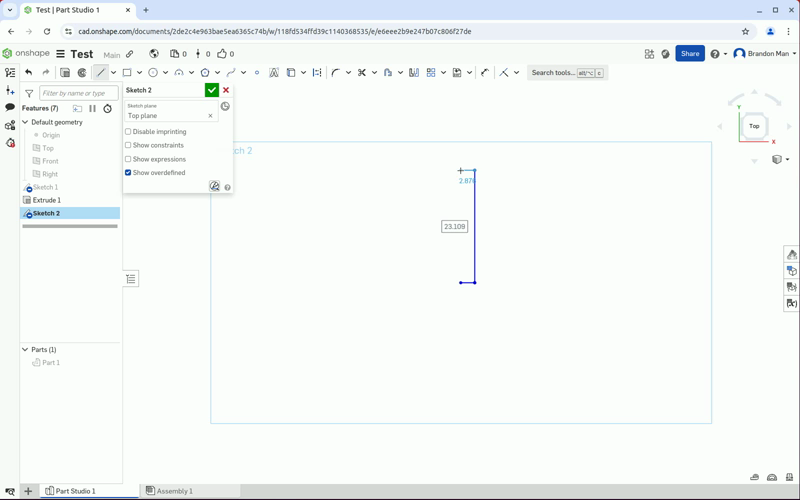
key_up(shift)
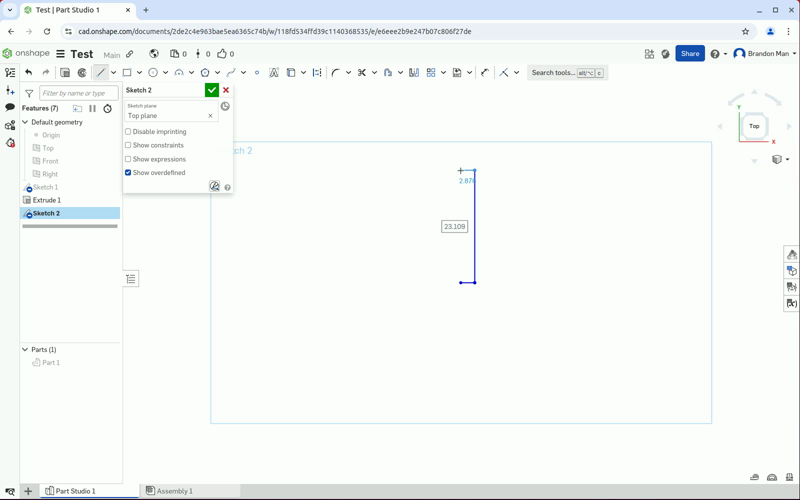
key_down(shift)
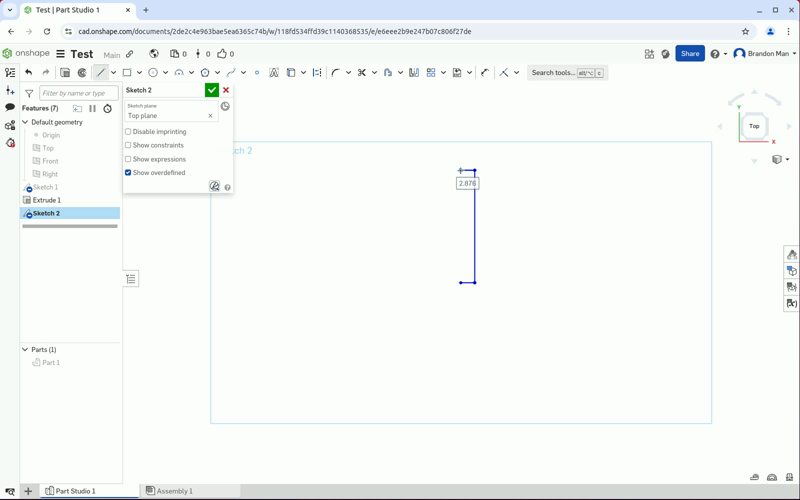
mouse_move(460, 268)
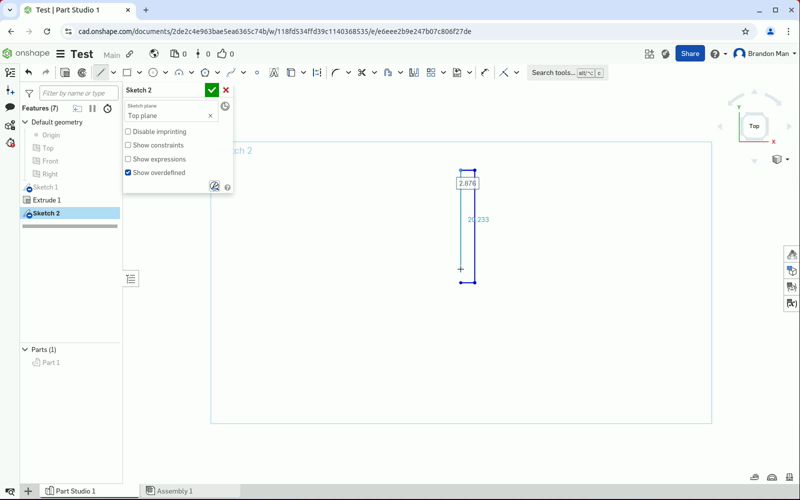
click(460, 268)
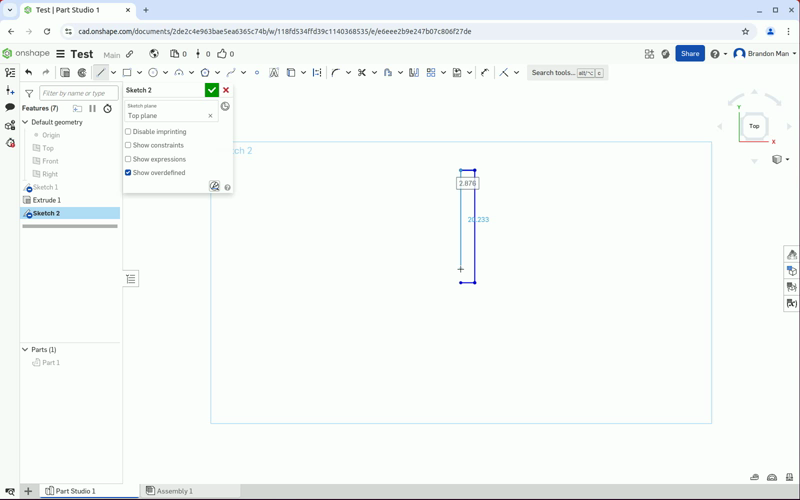
key_up(shift)
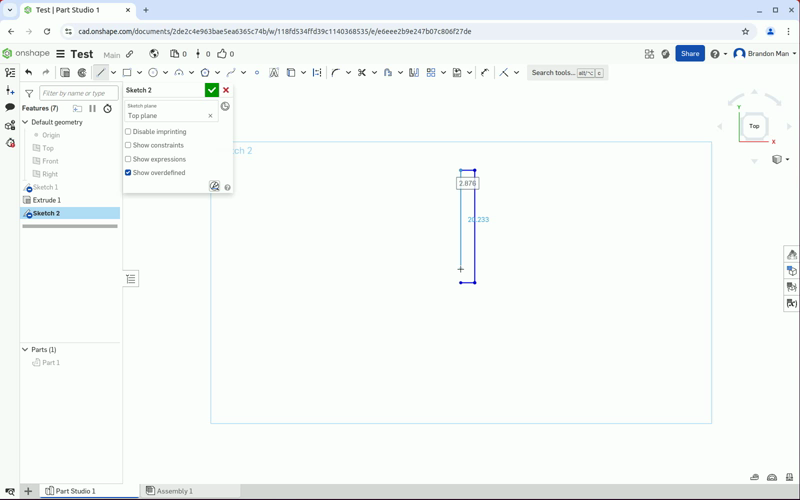
mouse_move(490, 268)
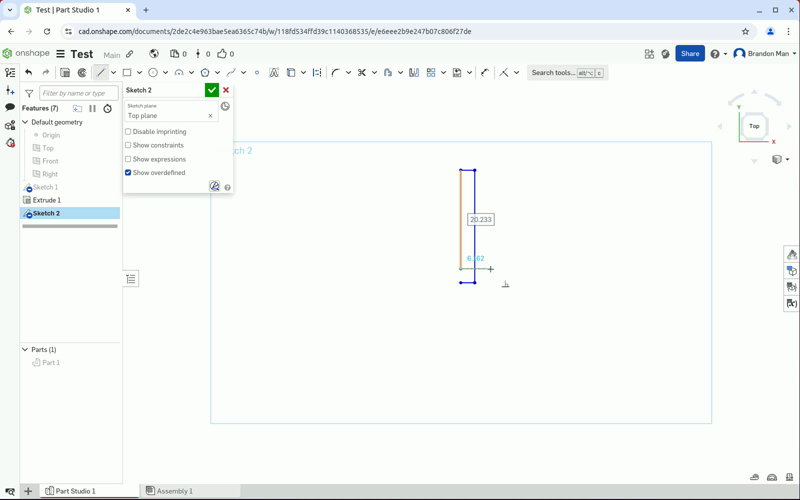
key_down(shift)
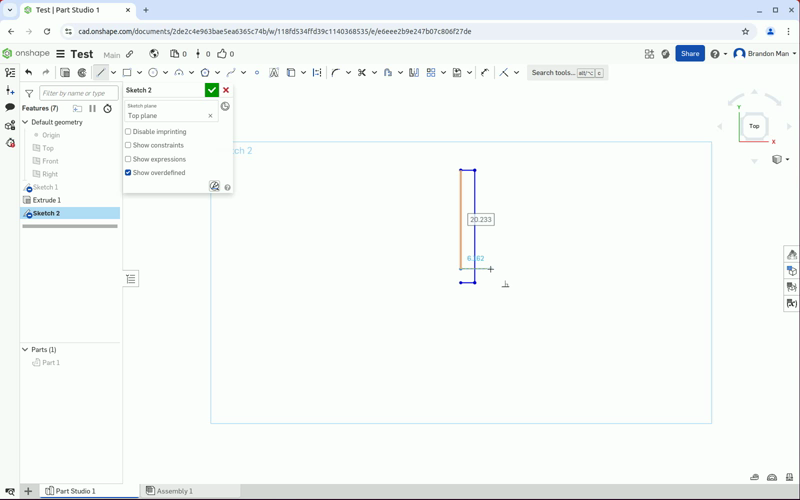
mouse_move(460, 282)
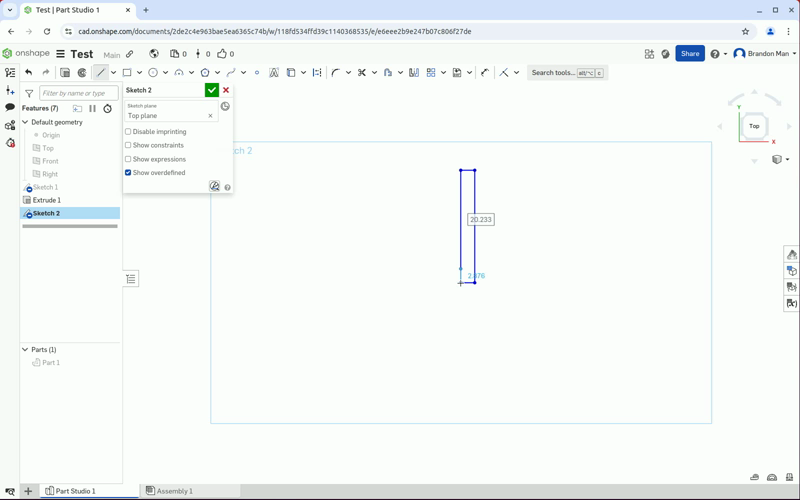
key_up(shift)
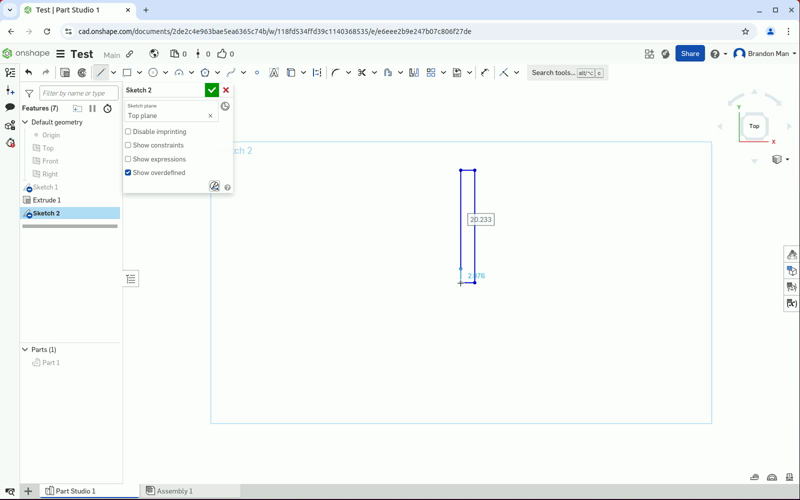
click(460, 282)
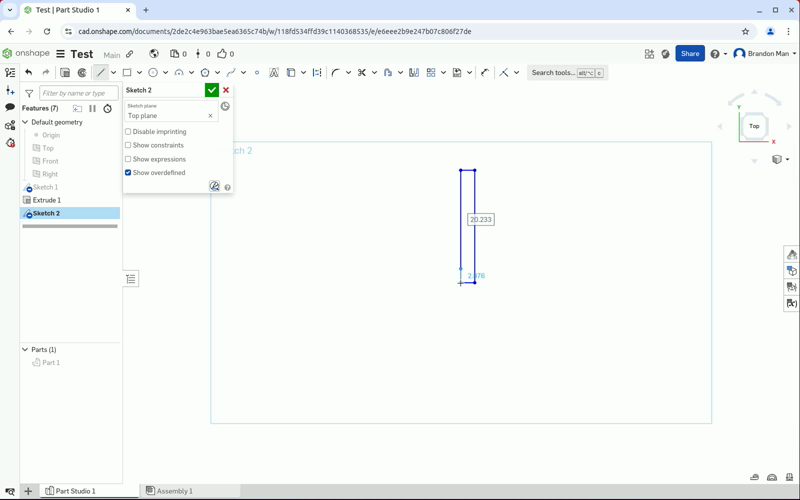
key(esc)
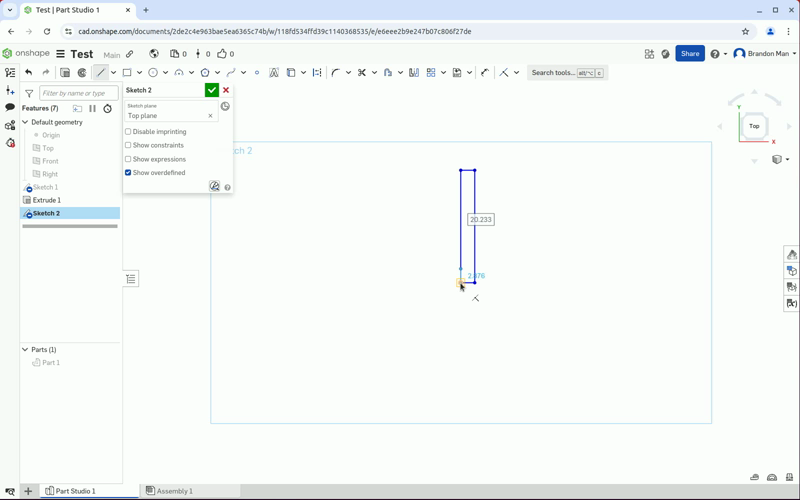
mouse_move(466, 237)
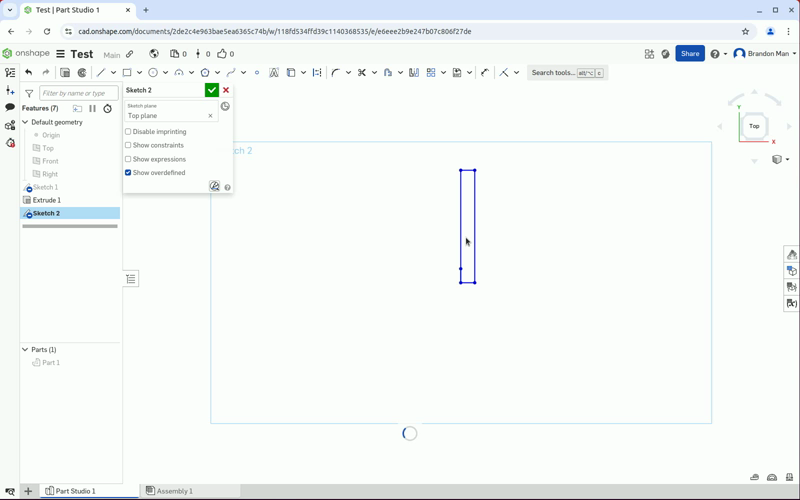
scroll(6)
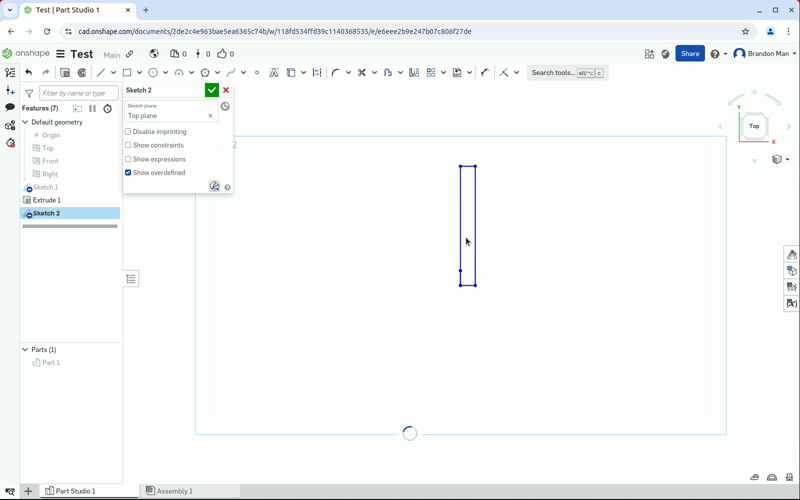
scroll(6)
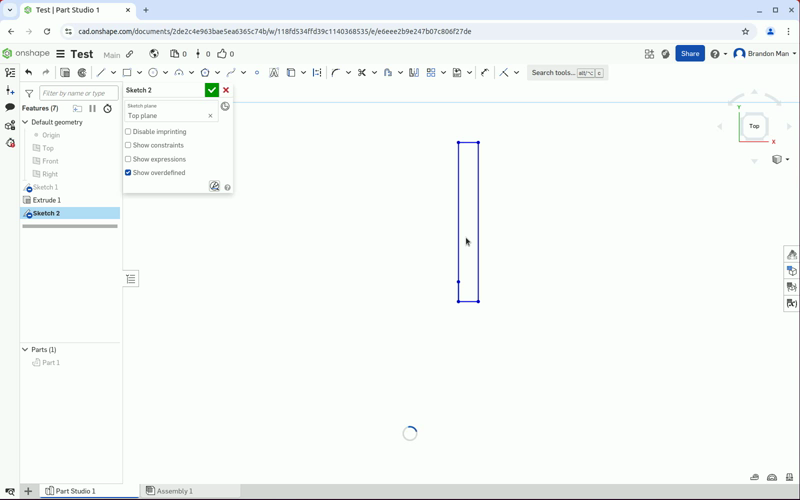
scroll(6)
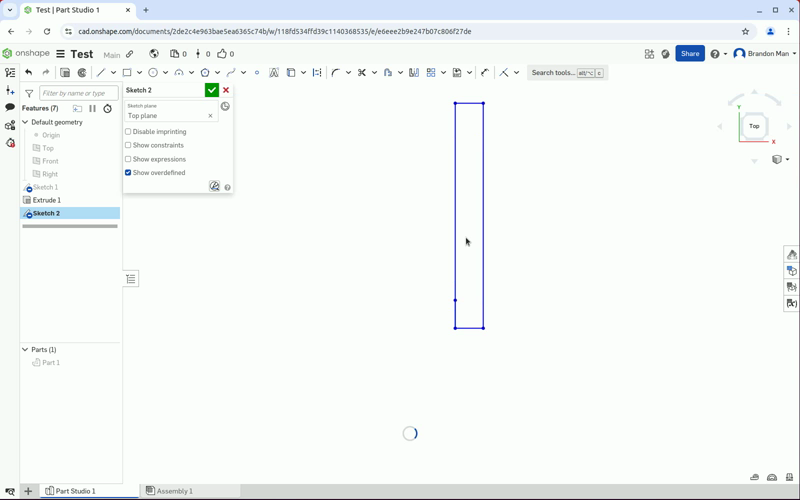
scroll(6)
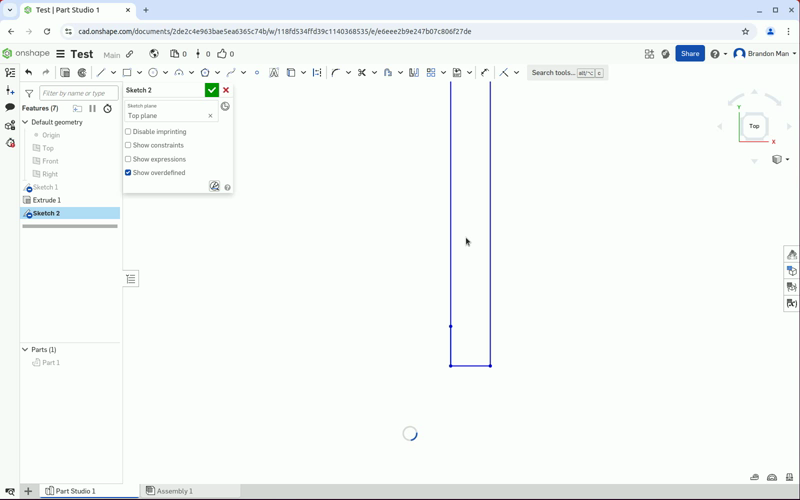
scroll(6)
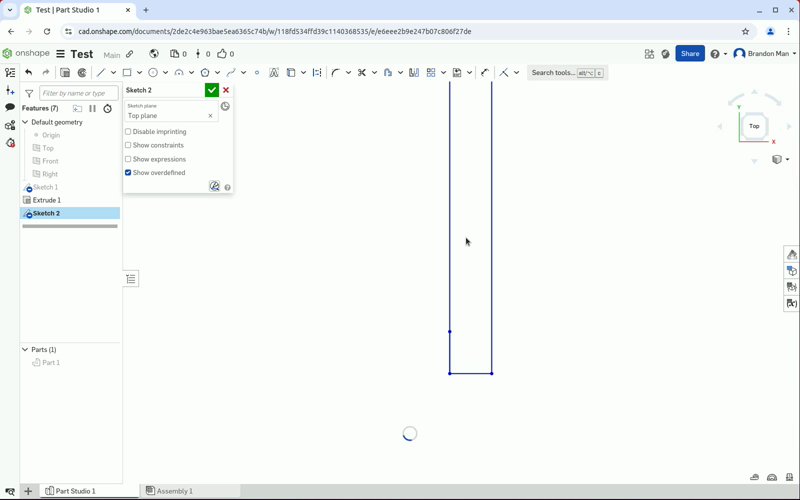
scroll(6)
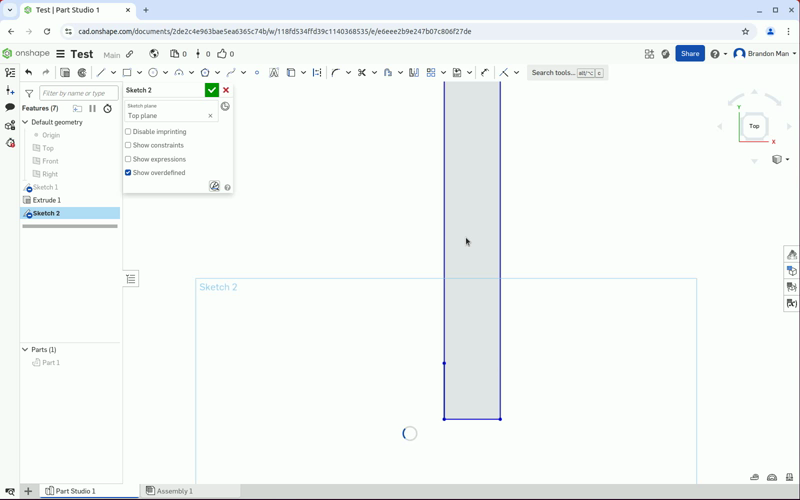
scroll(6)
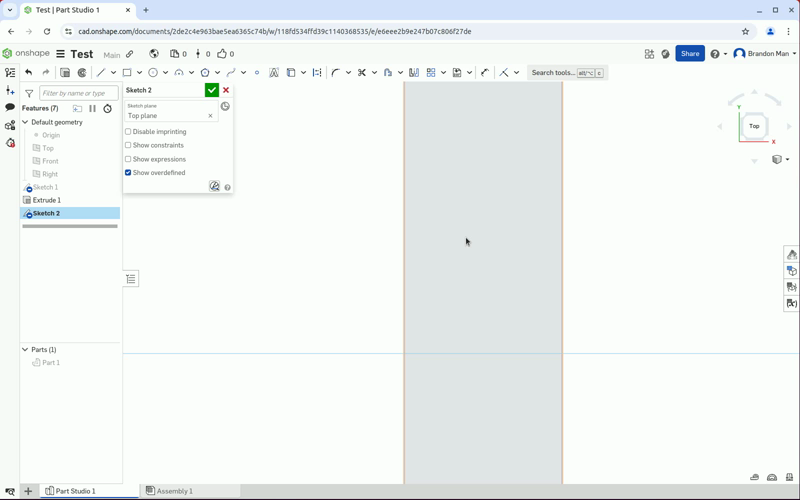
click(466, 237)
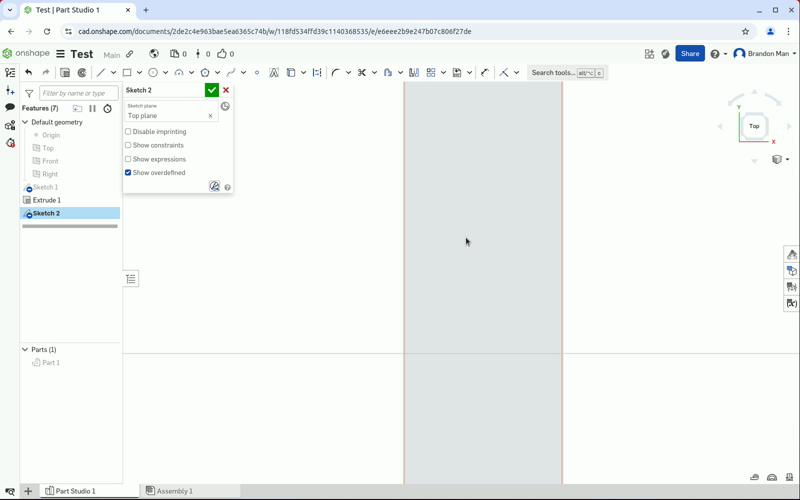
scroll(-6)
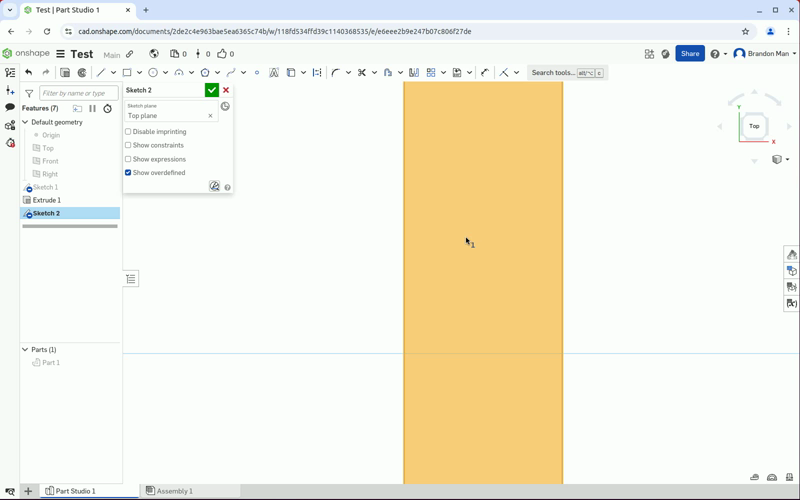
scroll(-6)
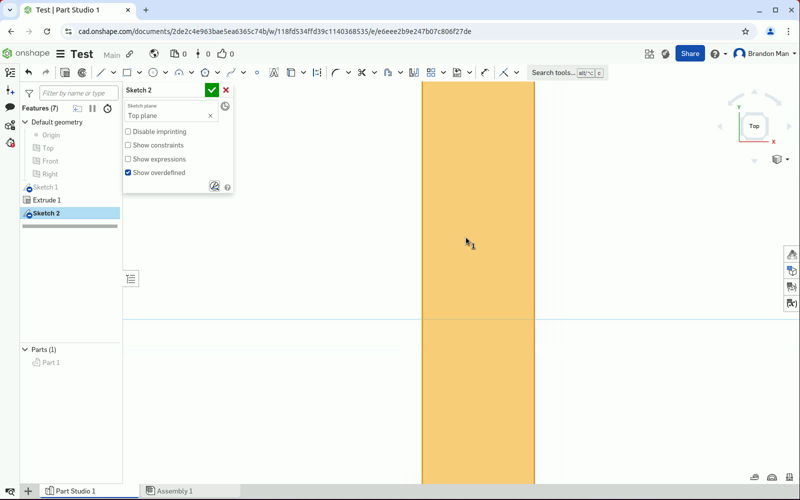
scroll(-6)
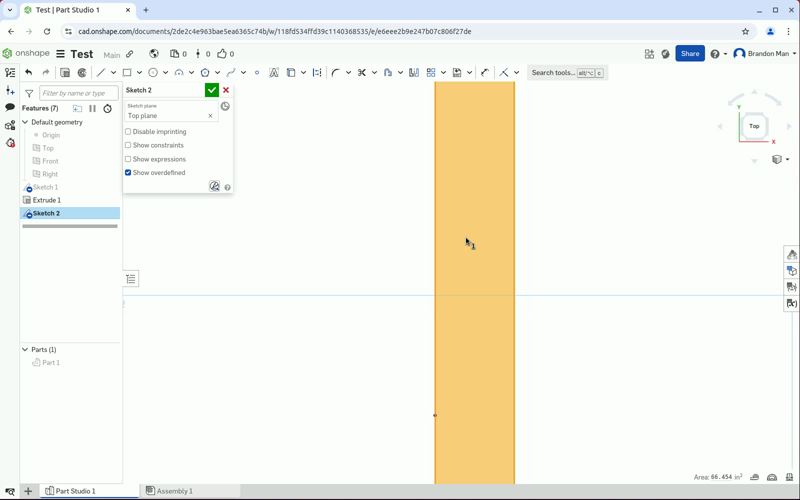
scroll(-6)
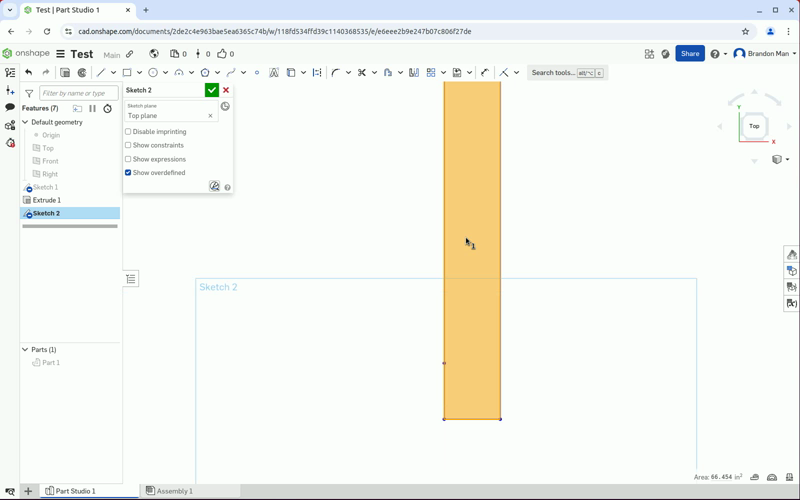
scroll(-6)
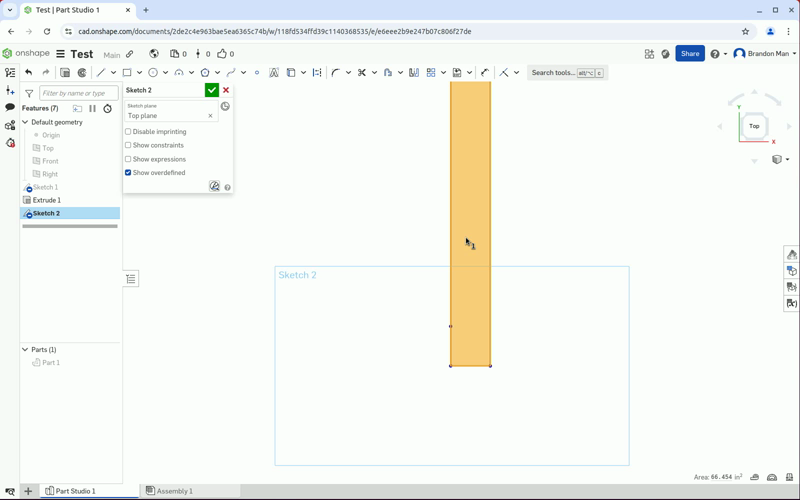
scroll(-6)
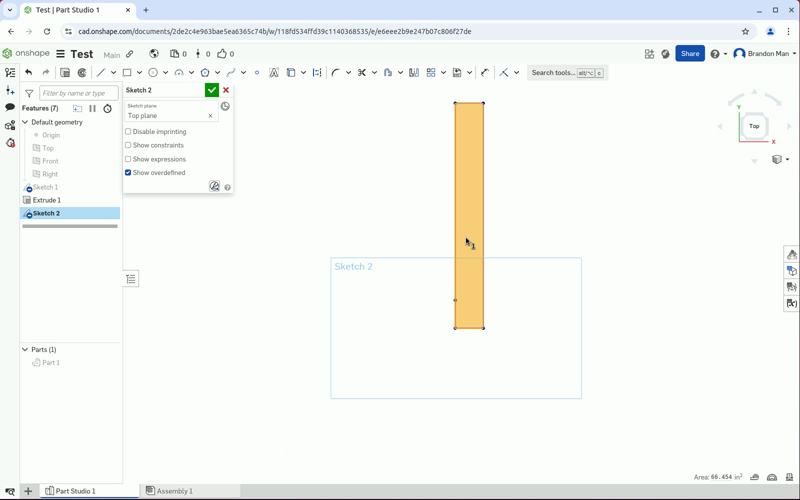
scroll(-6)
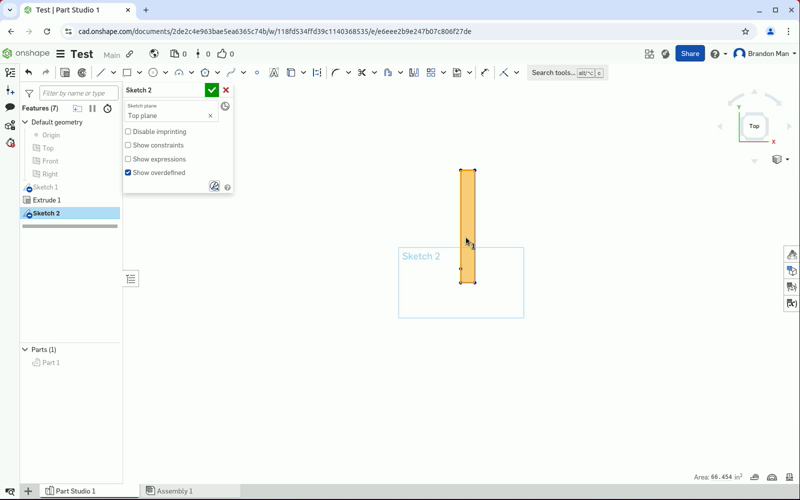
mouse_move(73, 352)
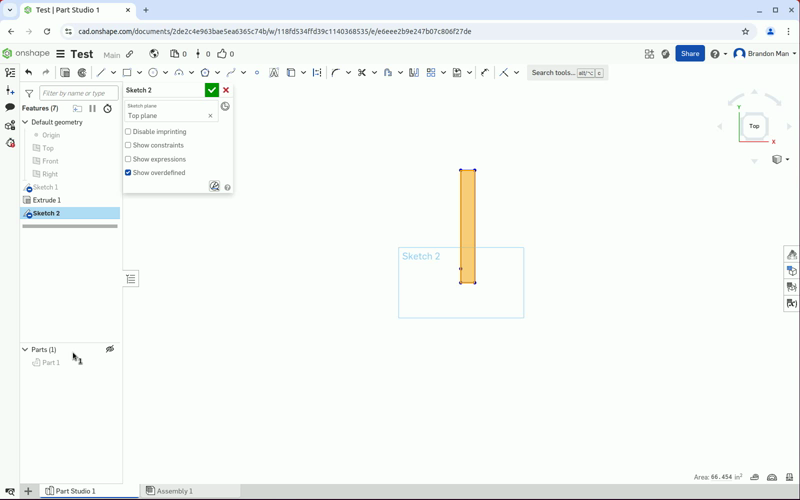
key(shift+y)
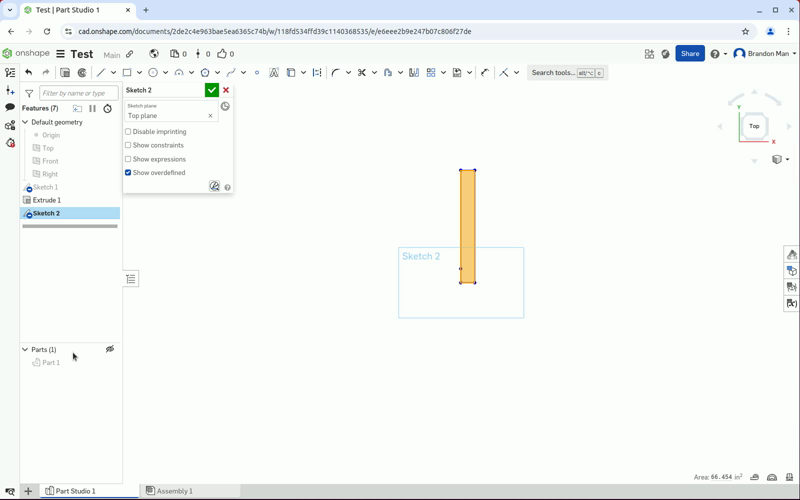
key(shift+e)
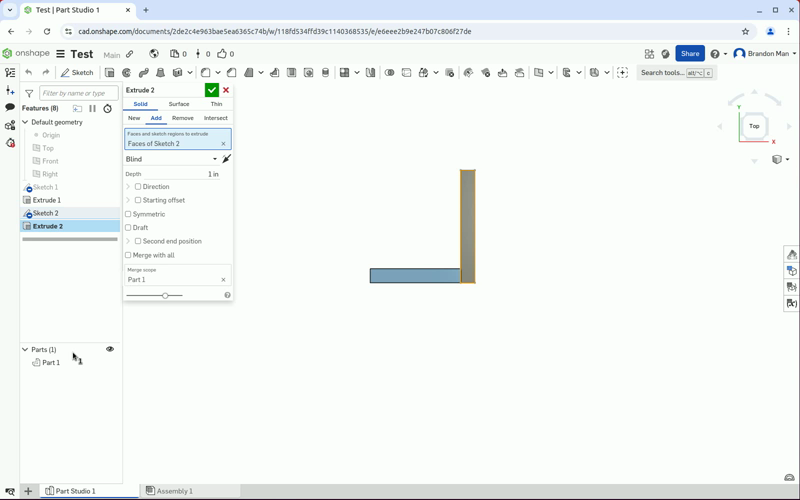
mouse_move(143, 106)
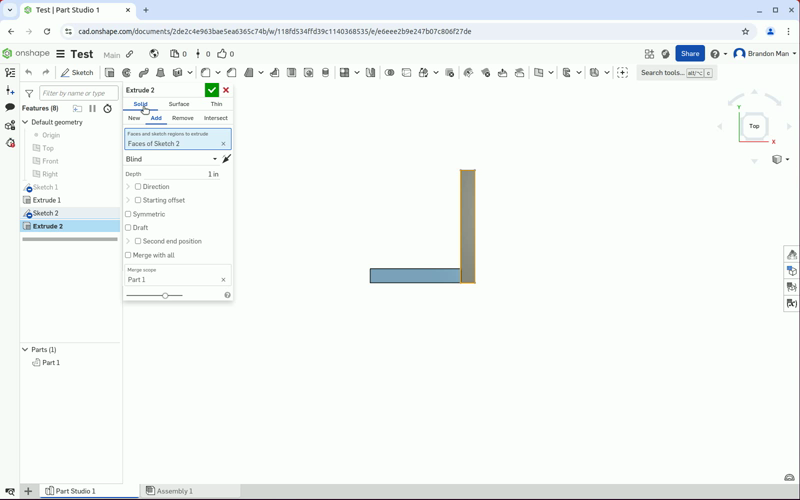
click(143, 106)
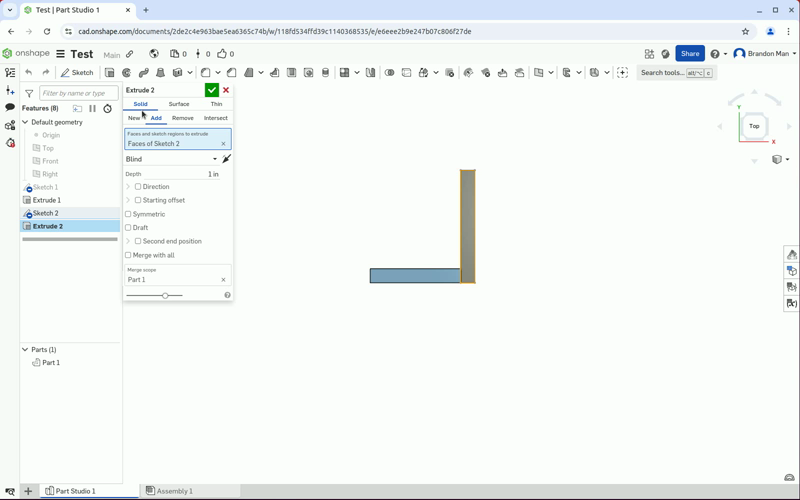
mouse_move(137, 120)
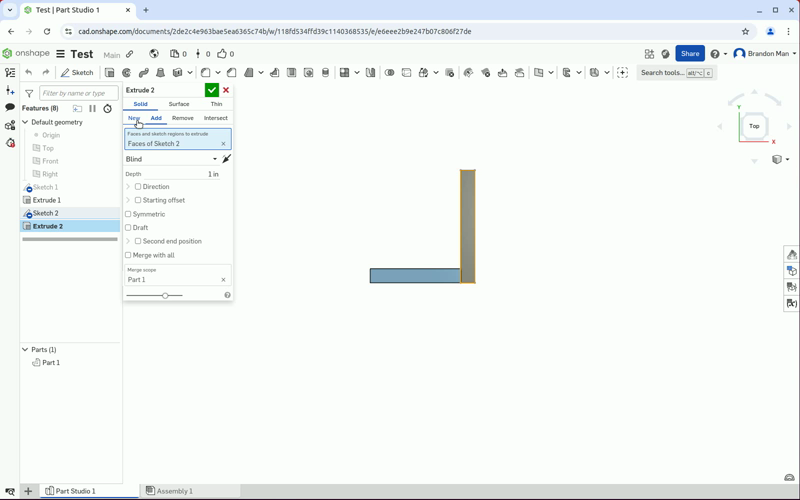
click(137, 120)
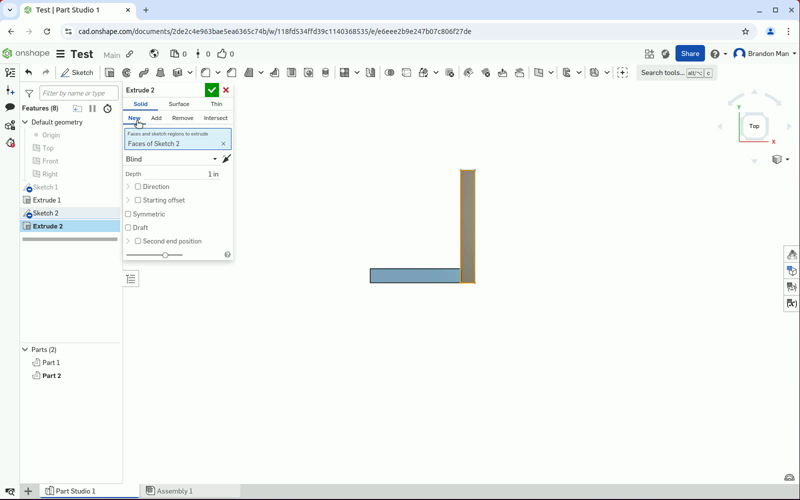
key(tab, 4)
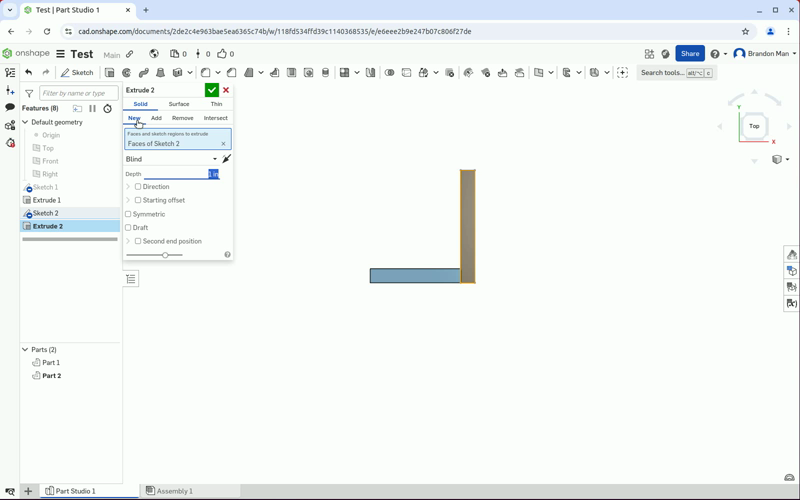
text(15.405)
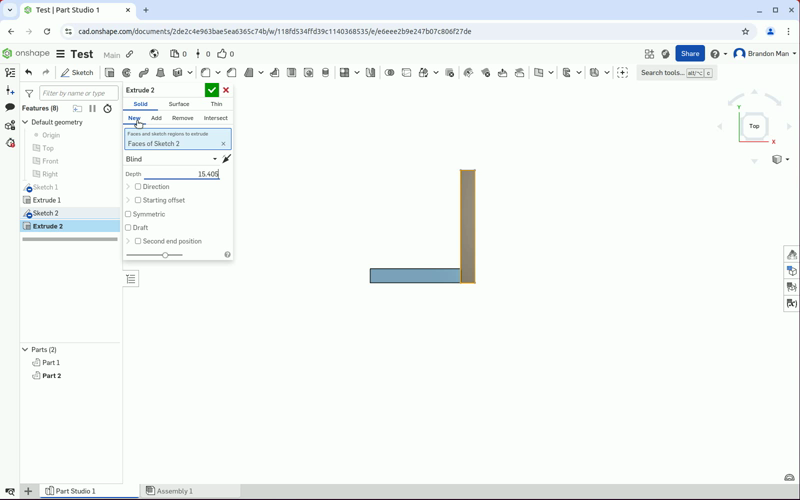
key(enter)
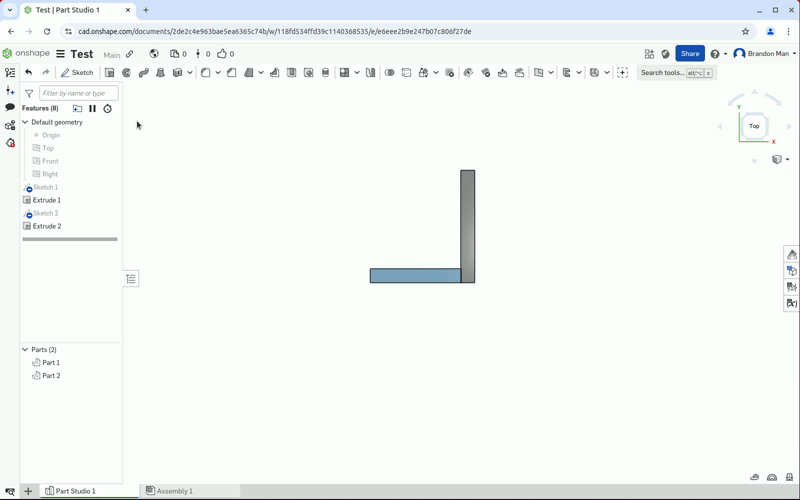
key(shift+h)
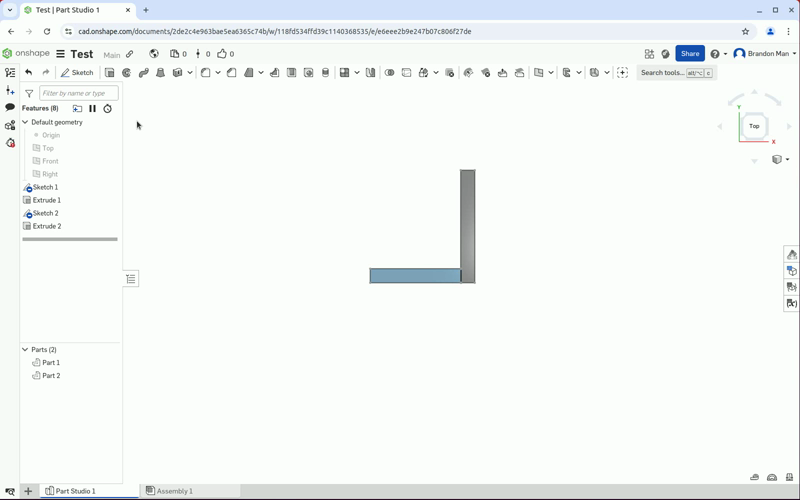
key(shift+h)
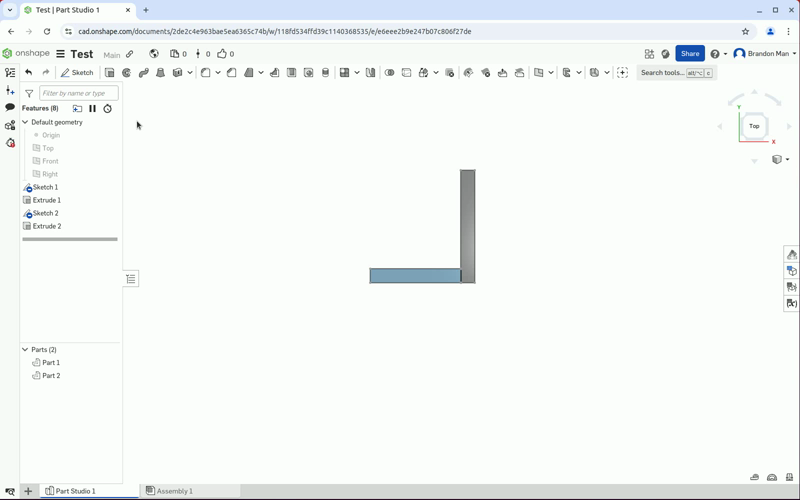
key(shift+7)
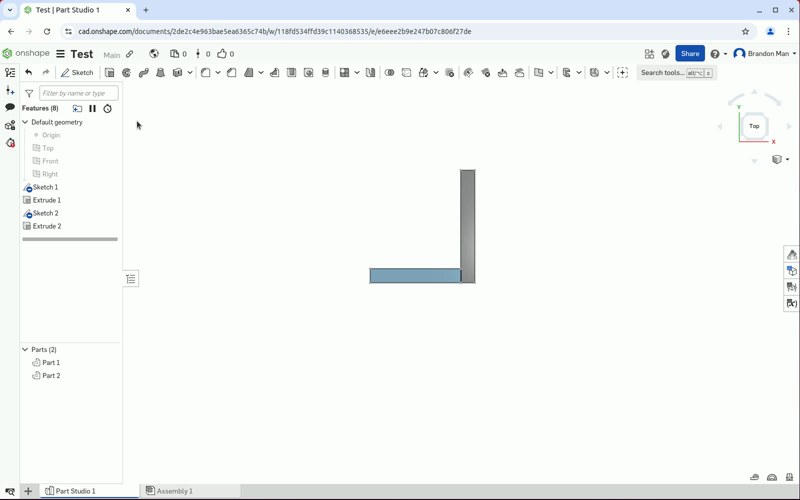
key(up, 3)
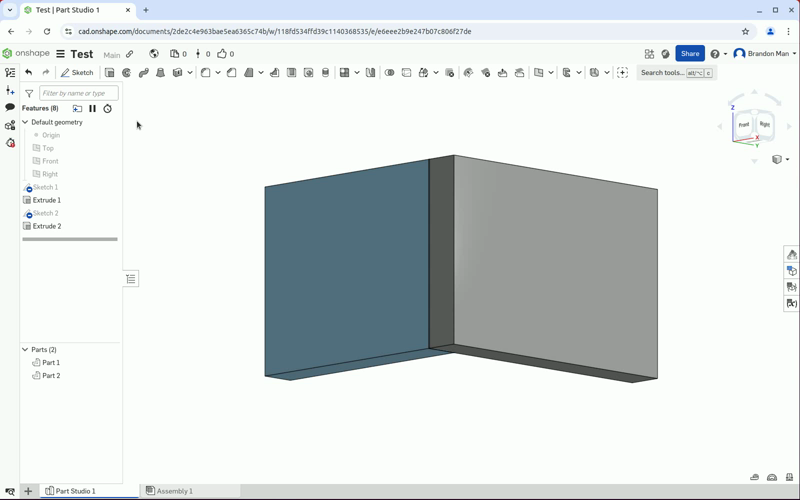
key(left, 3)
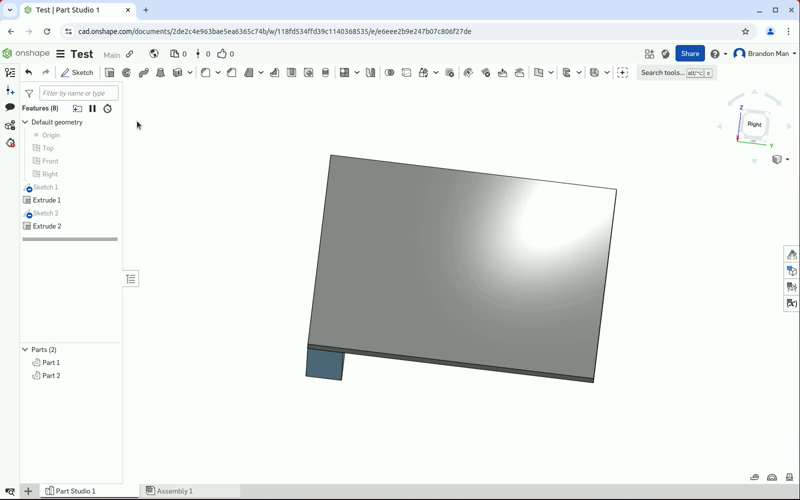
key(right, 3)
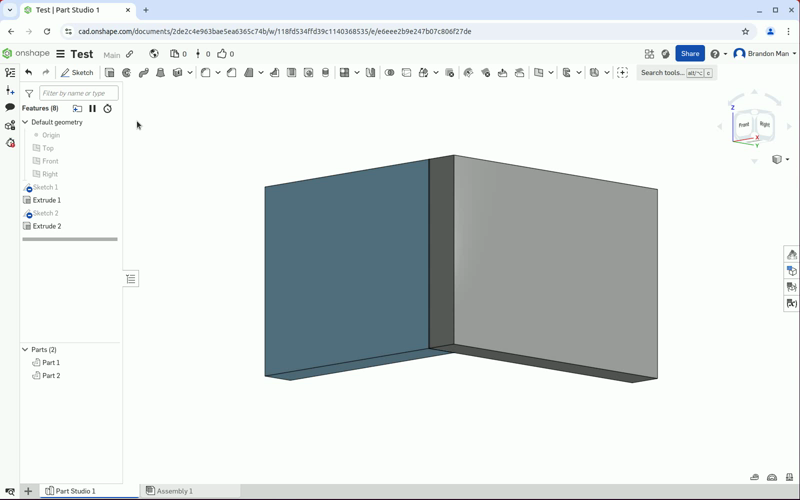
key(down, 3)
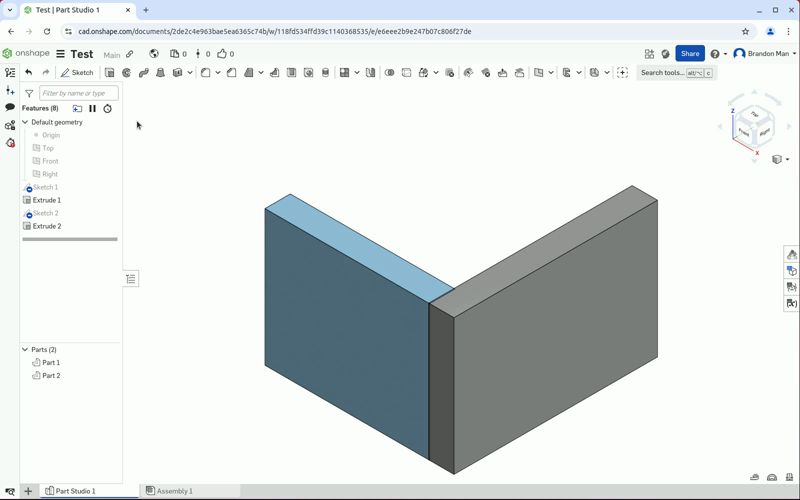
mouse_move(73, 189)
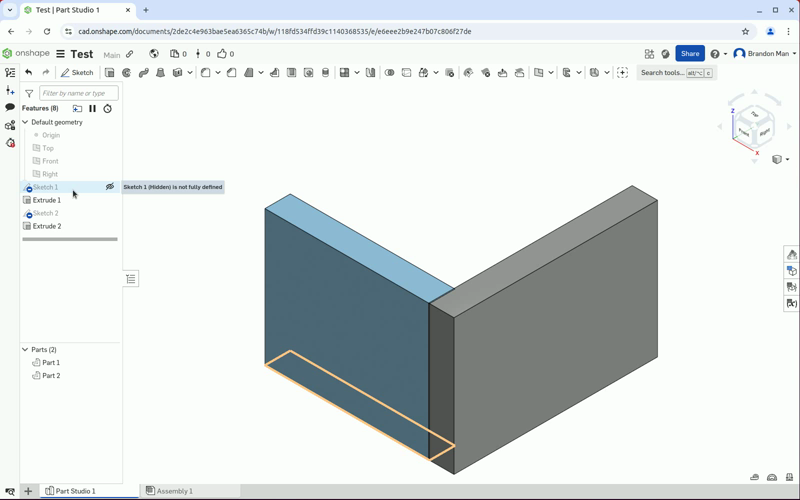
click(73, 189)